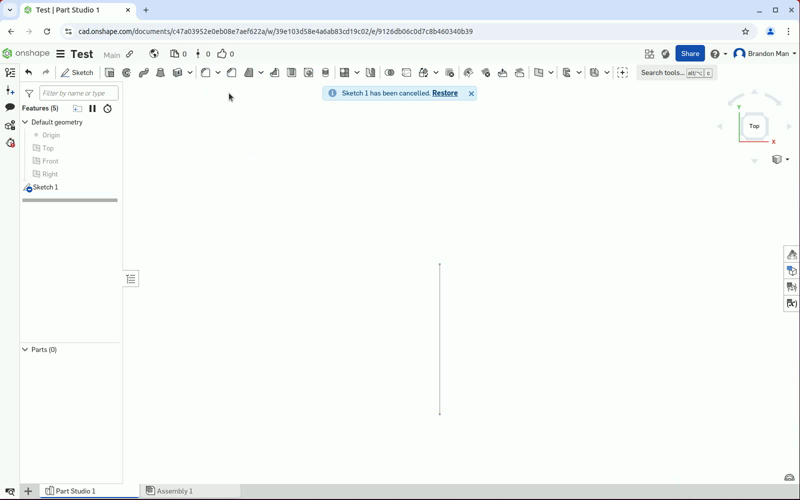
key(shift+h)
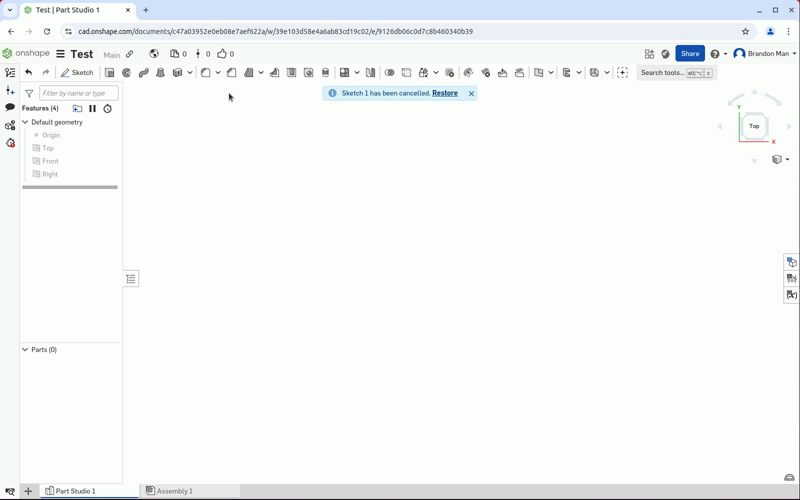
mouse_move(73, 352)
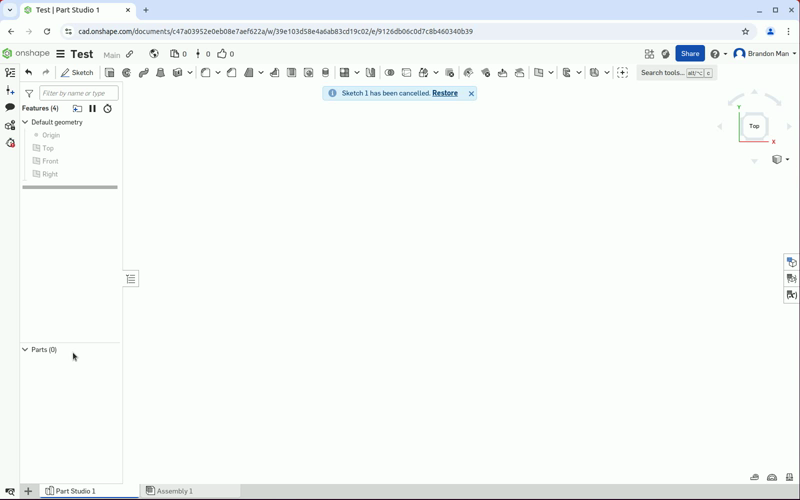
key(y)
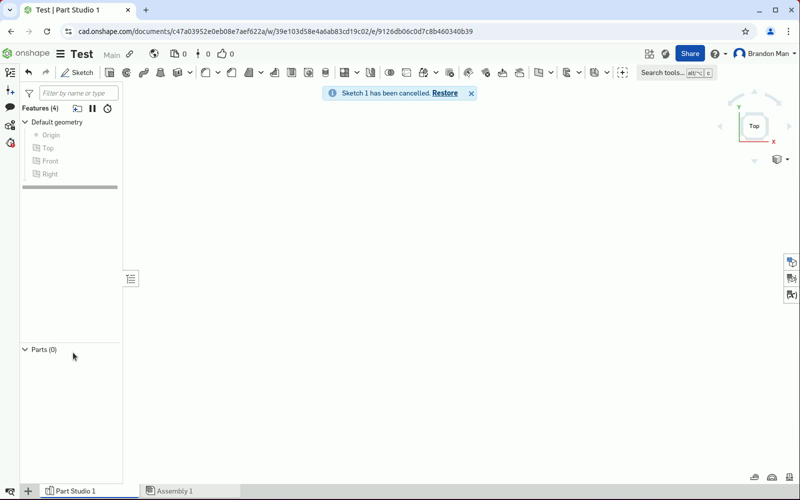
key(shift+p)
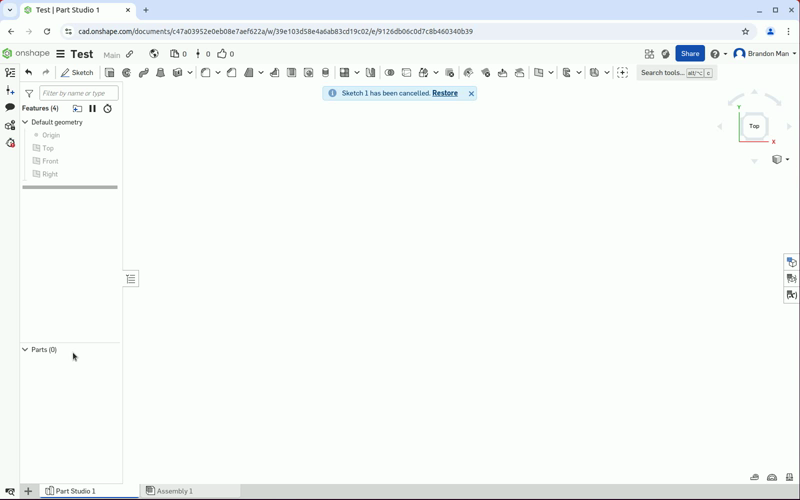
key(space)
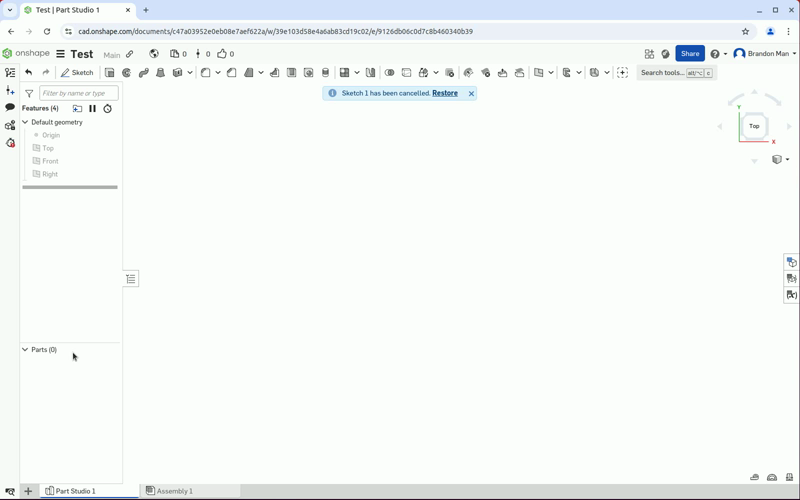
key_down(shift)
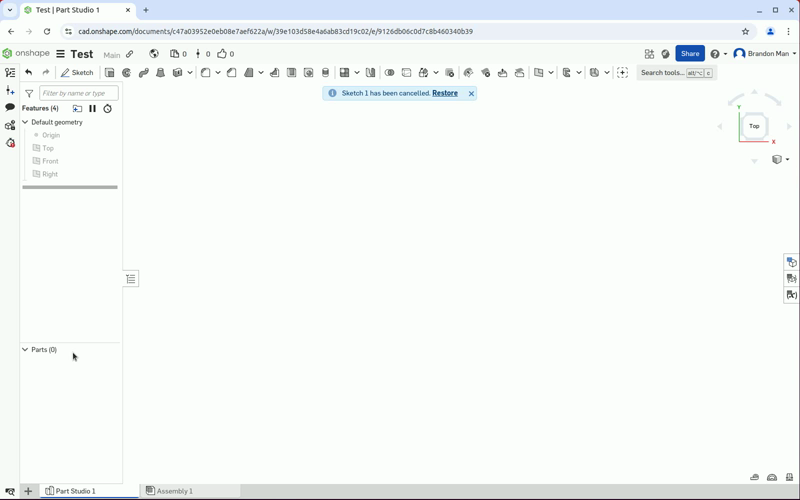
key(up)
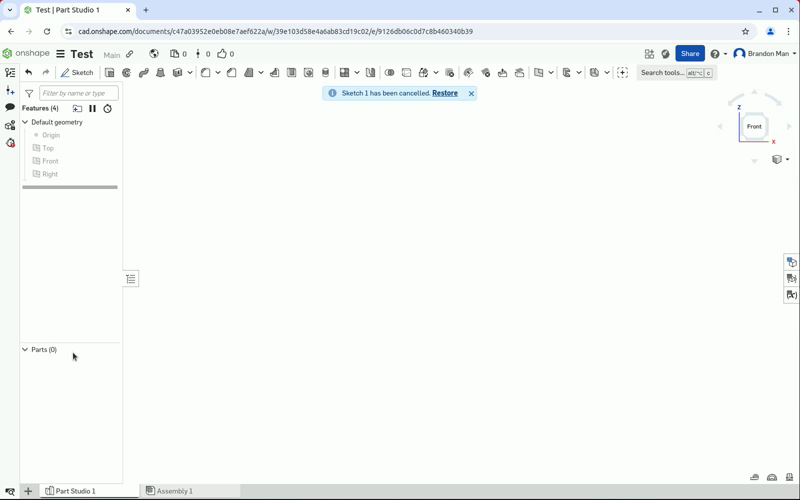
key_up(shift)
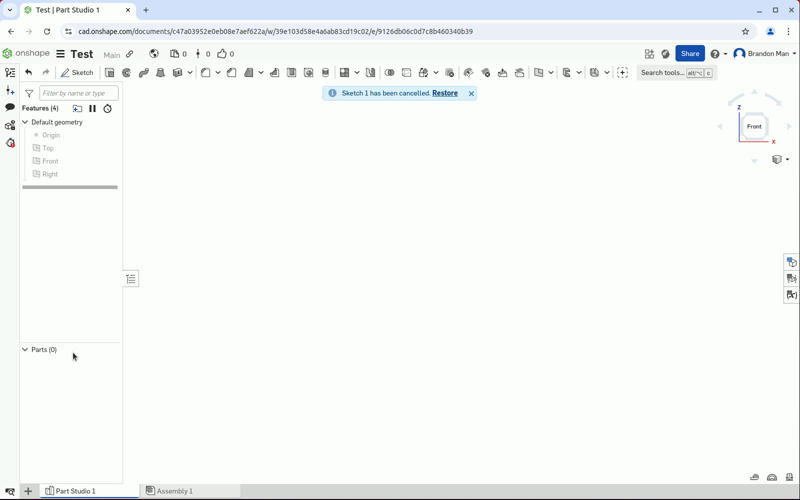
mouse_move(73, 352)
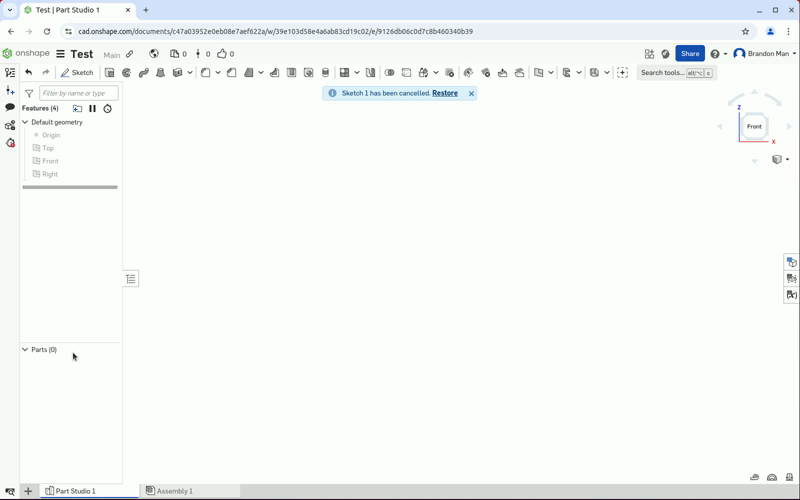
key(shift+y)
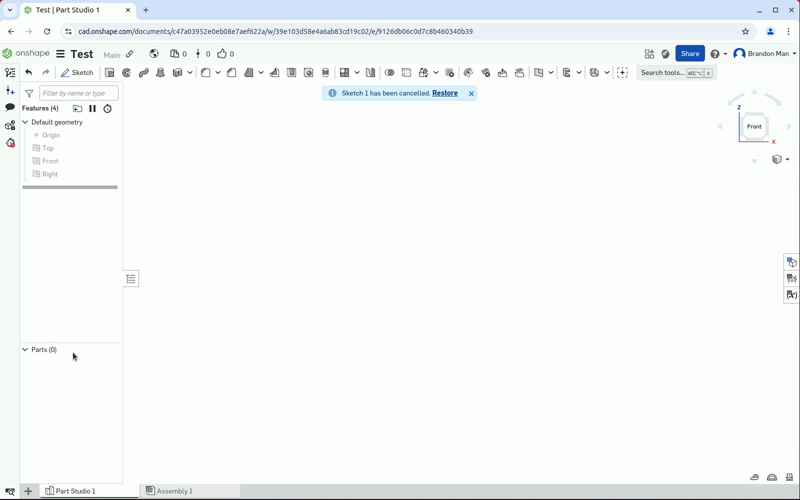
key(shift+s)
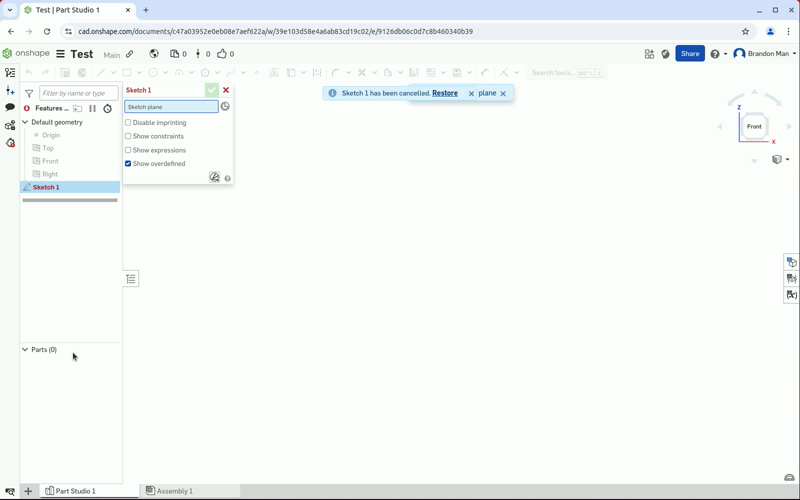
mouse_move(73, 163)
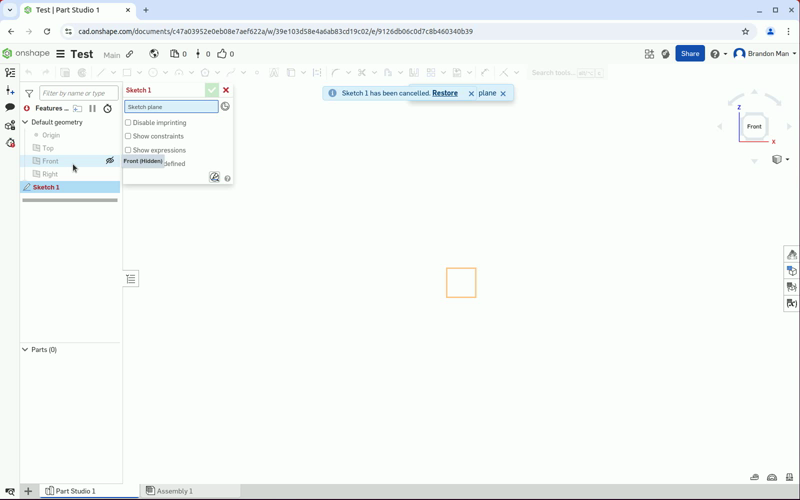
click(73, 163)
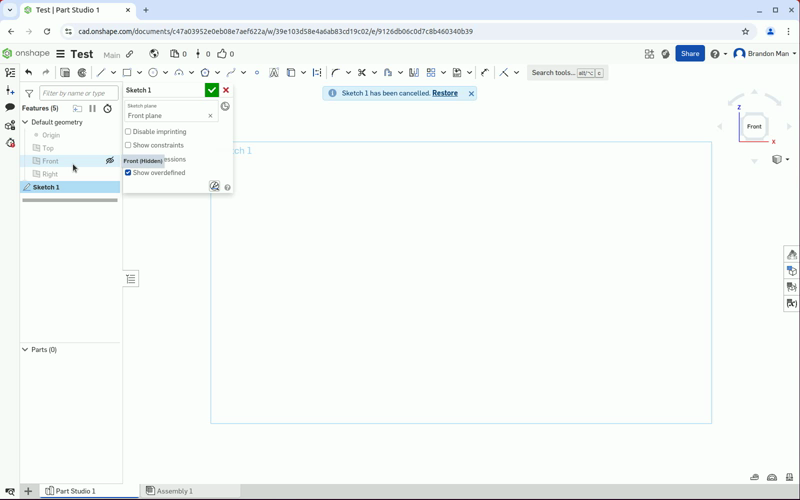
mouse_move(73, 352)
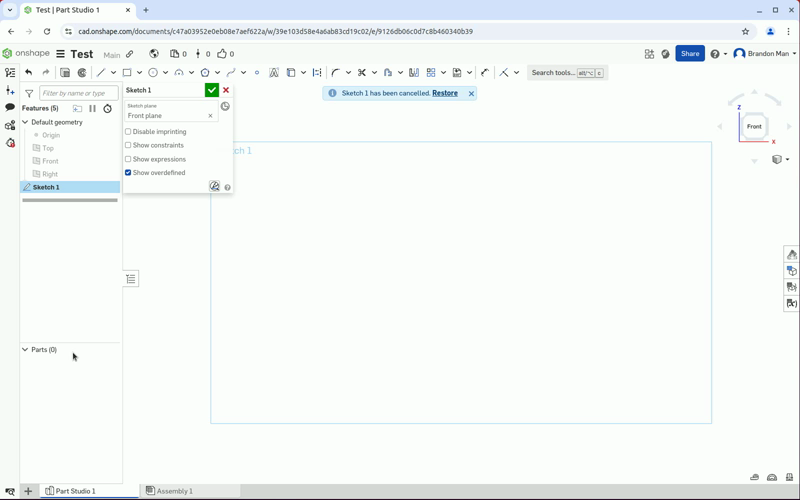
key(y)
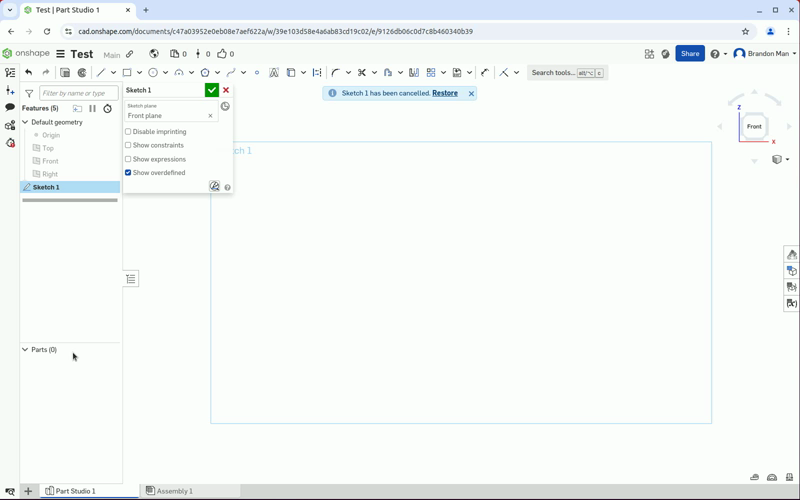
key(l)
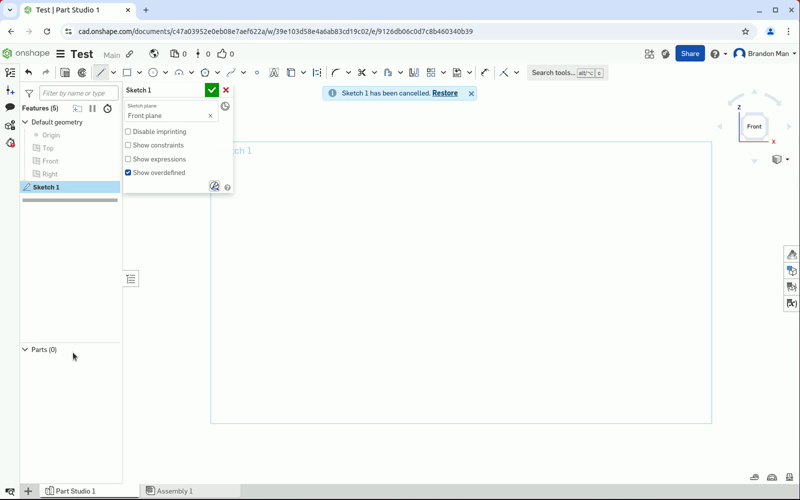
key_down(shift)
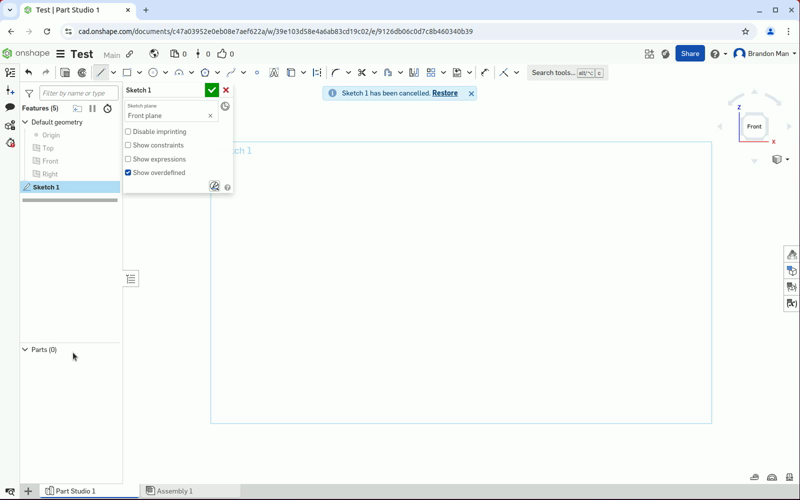
mouse_move(364, 381)
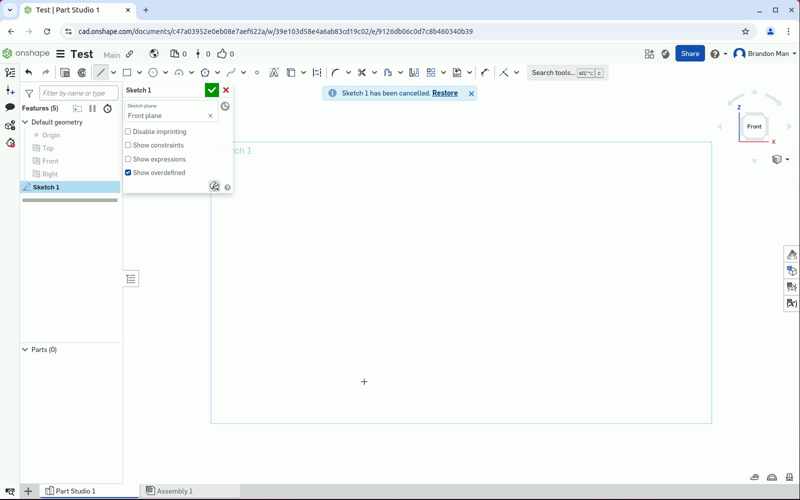
click(364, 381)
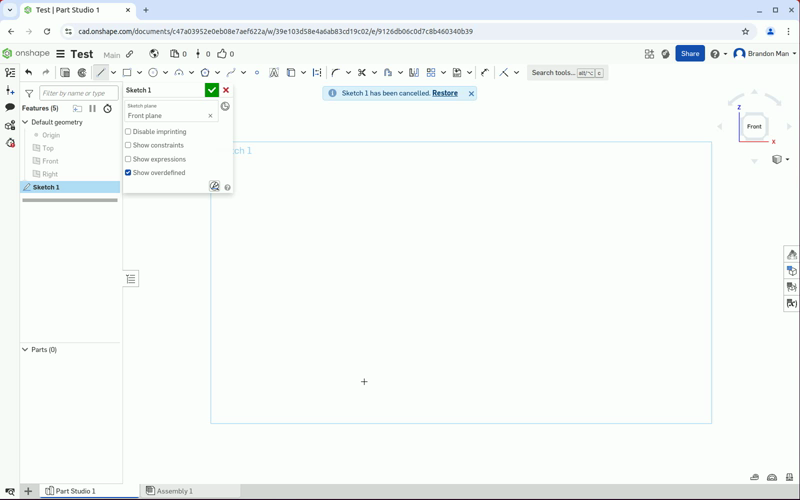
key_up(shift)
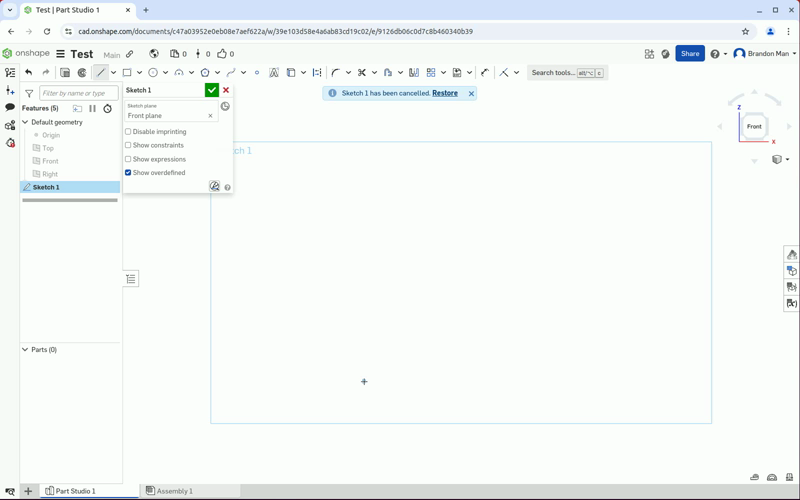
key_down(shift)
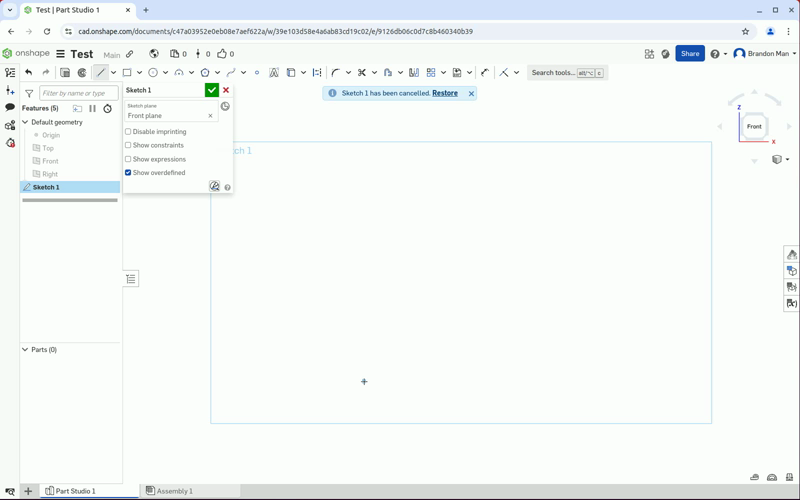
mouse_move(555, 381)
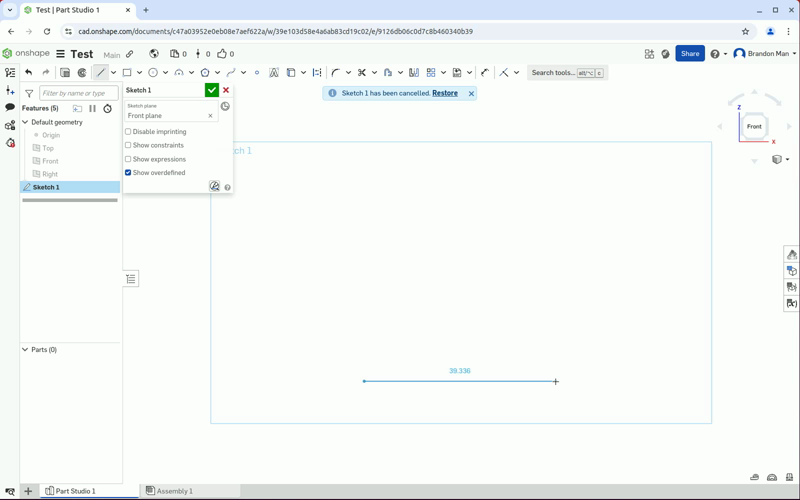
click(555, 381)
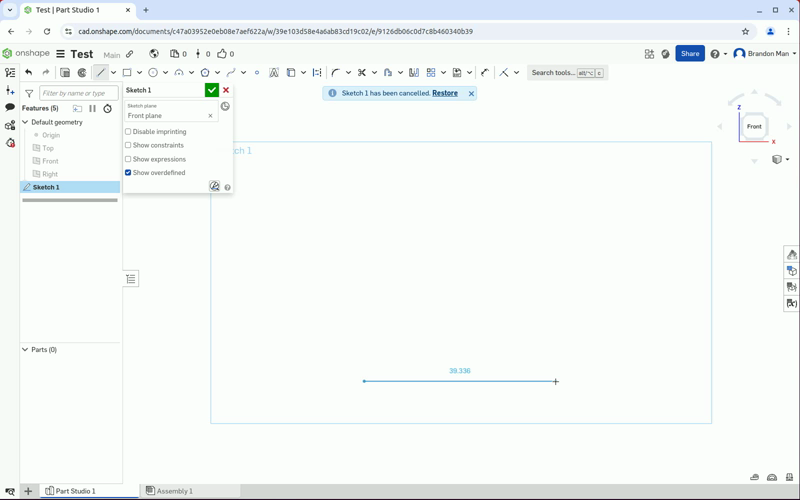
key_up(shift)
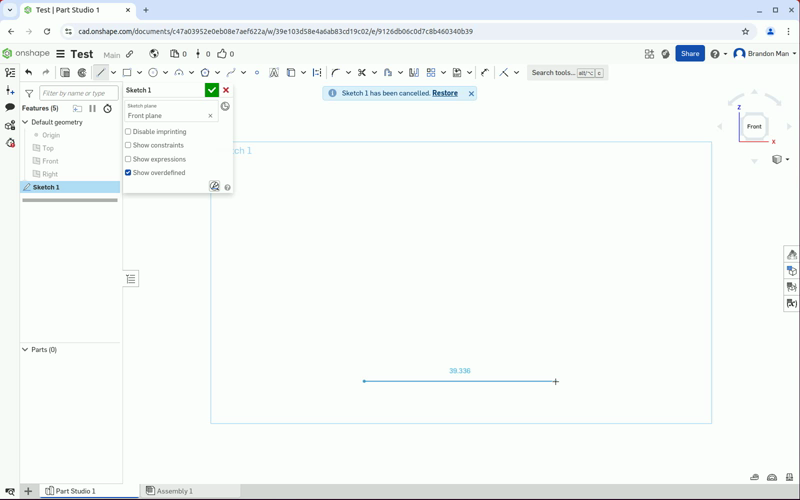
key_down(shift)
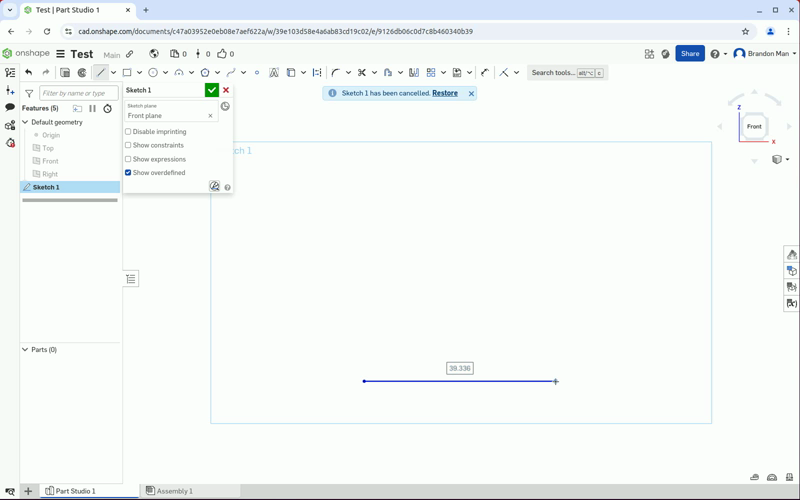
mouse_move(555, 184)
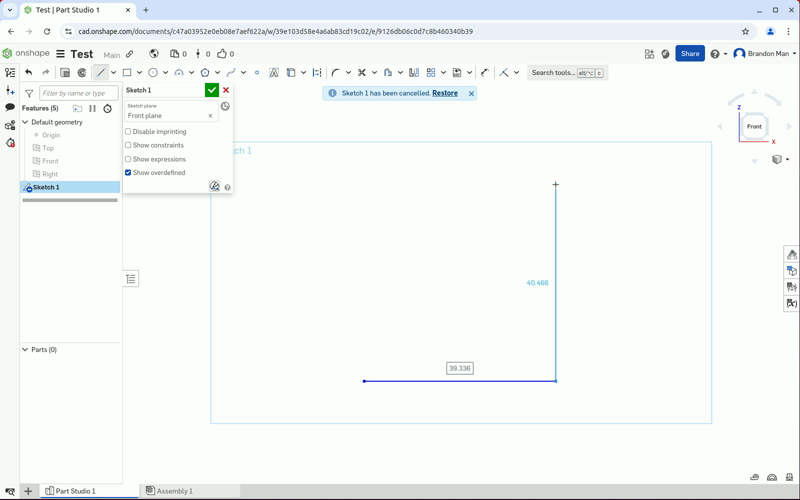
click(555, 184)
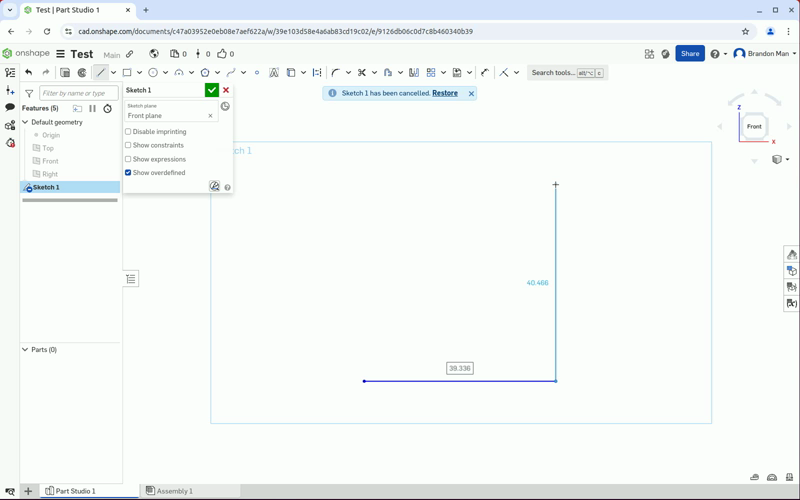
key_up(shift)
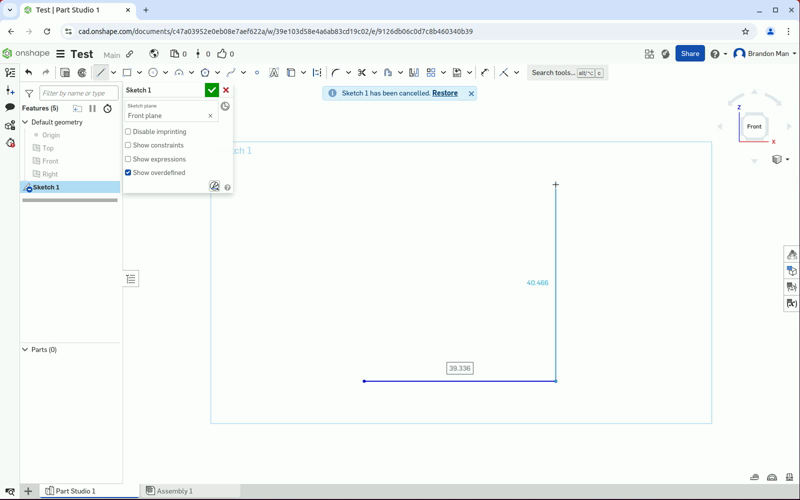
key_down(shift)
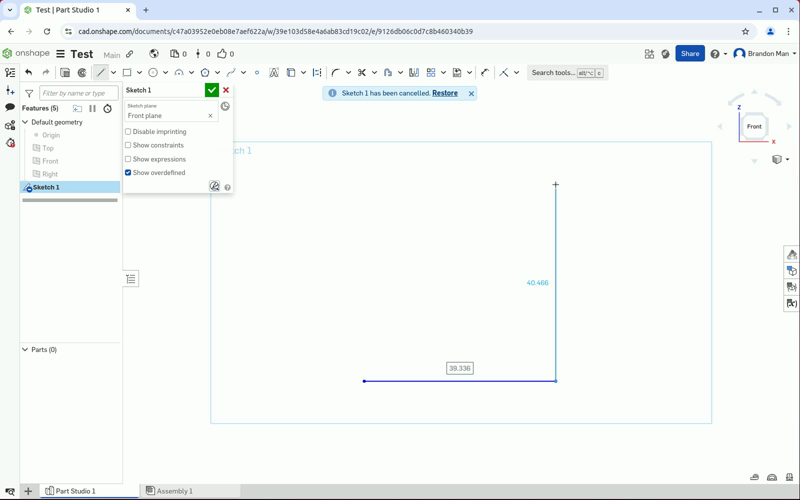
mouse_move(364, 184)
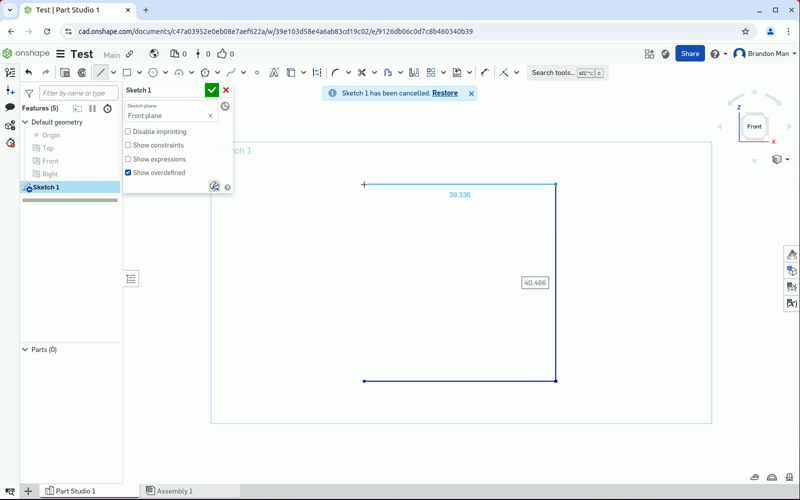
click(364, 184)
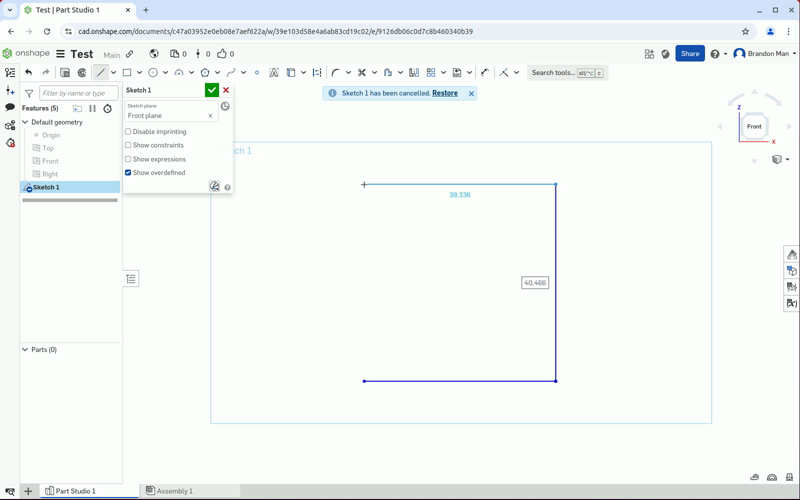
key_up(shift)
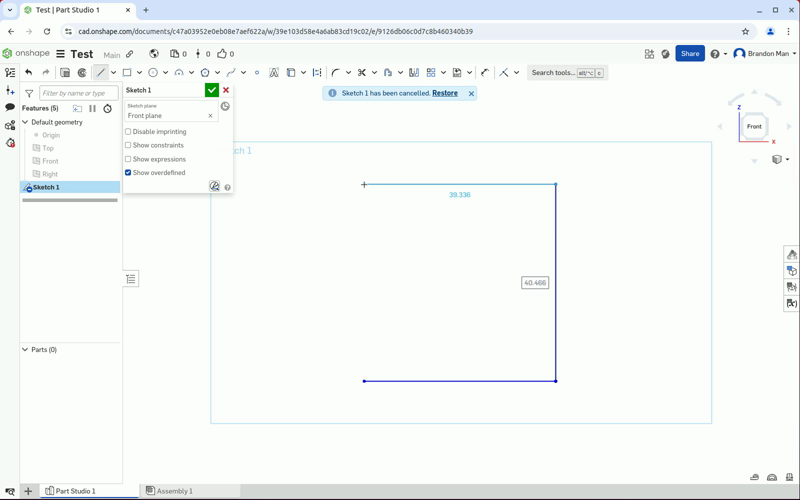
key_down(shift)
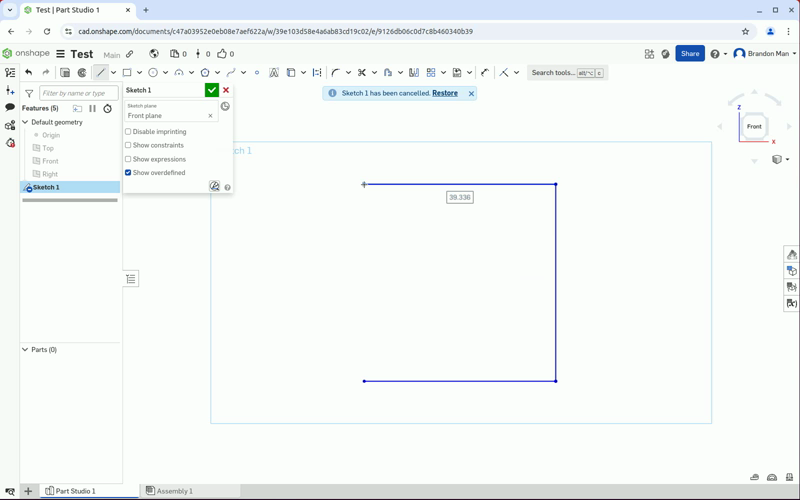
mouse_move(364, 381)
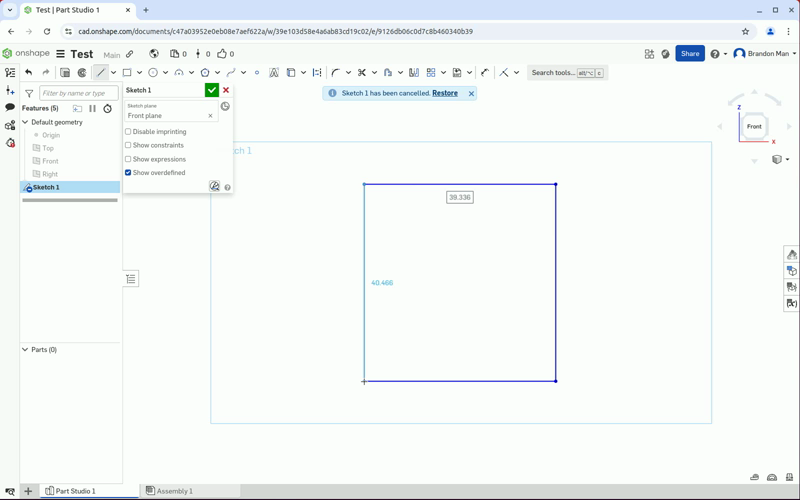
key_up(shift)
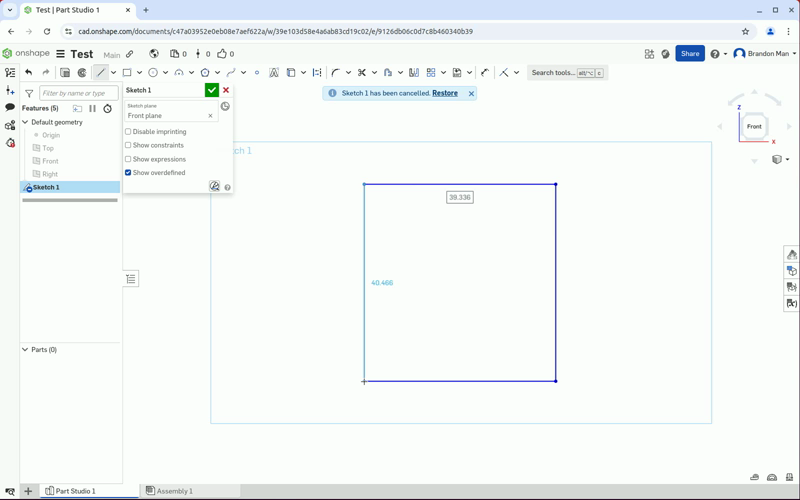
click(364, 381)
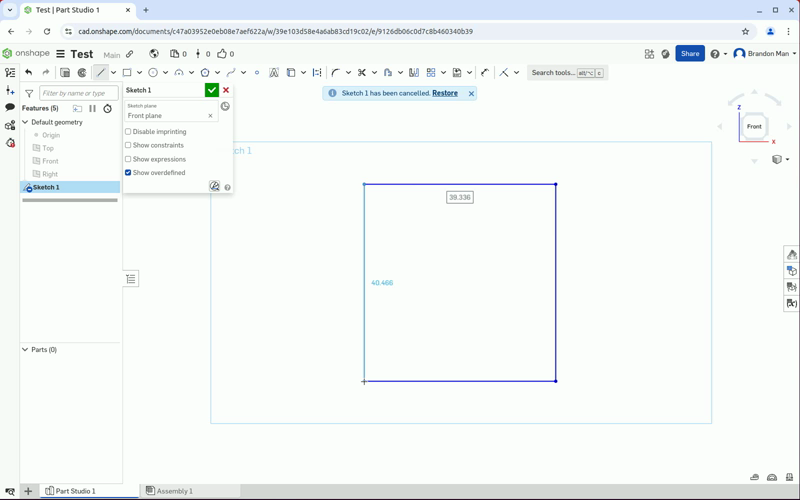
key(esc)
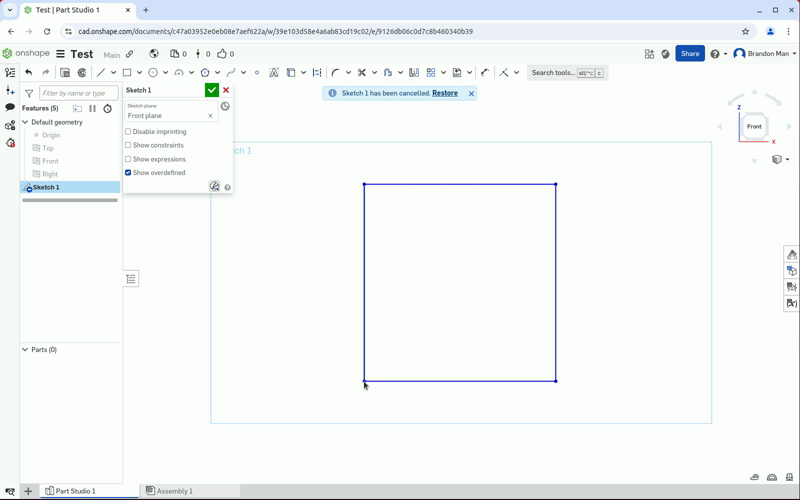
mouse_move(441, 240)
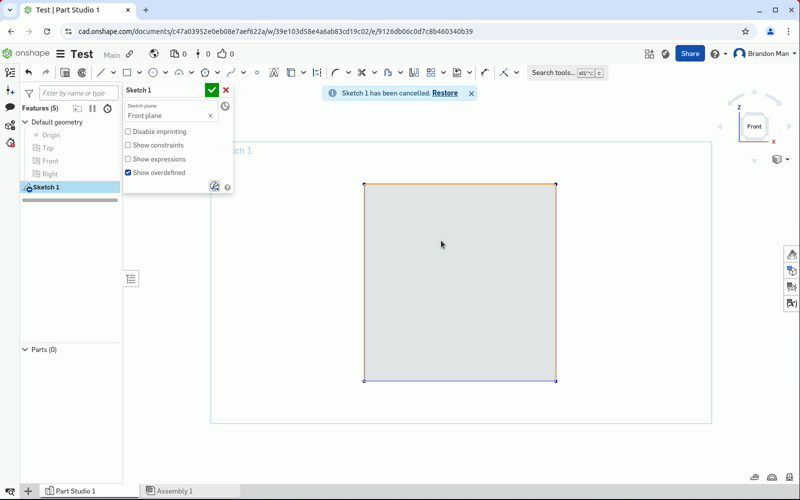
click(441, 240)
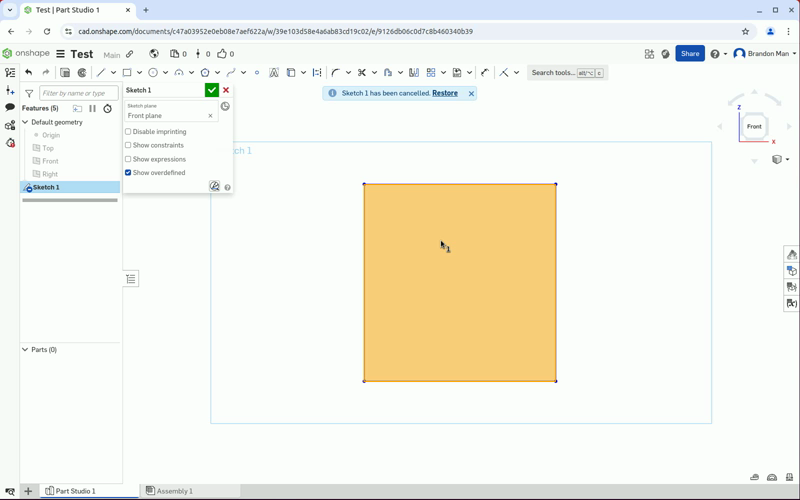
mouse_move(73, 352)
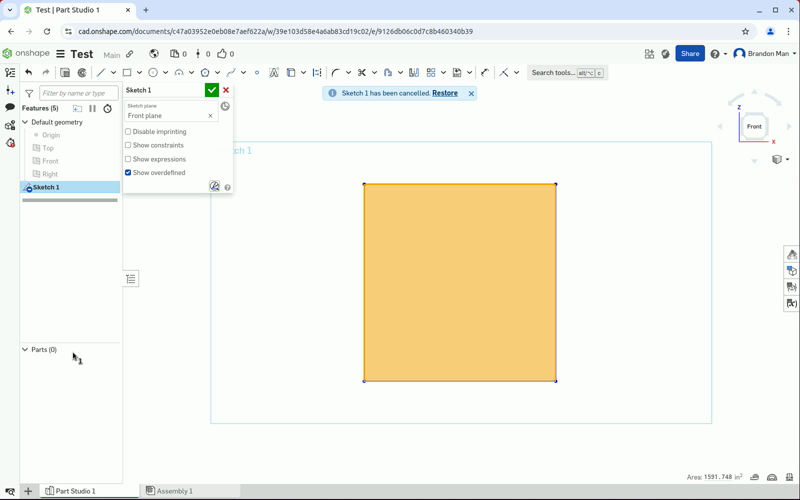
key(shift+y)
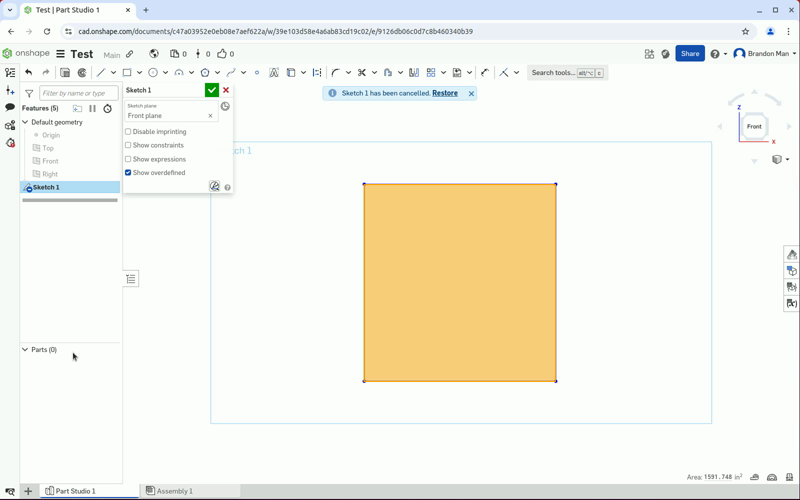
key(shift+e)
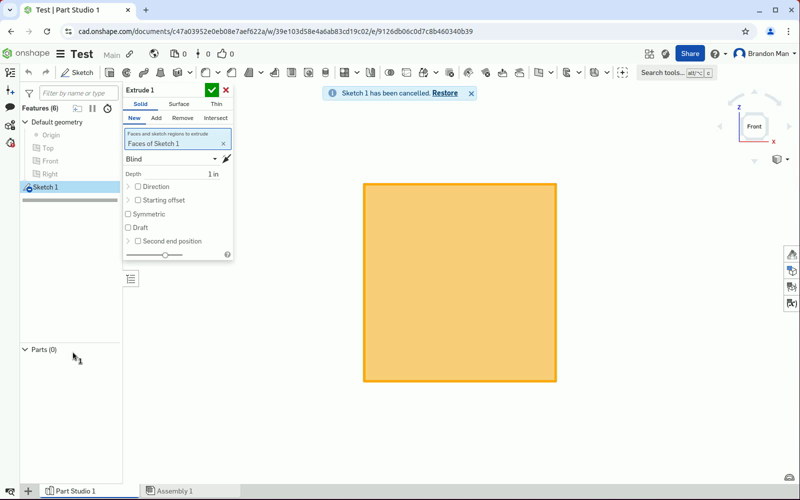
mouse_move(143, 106)
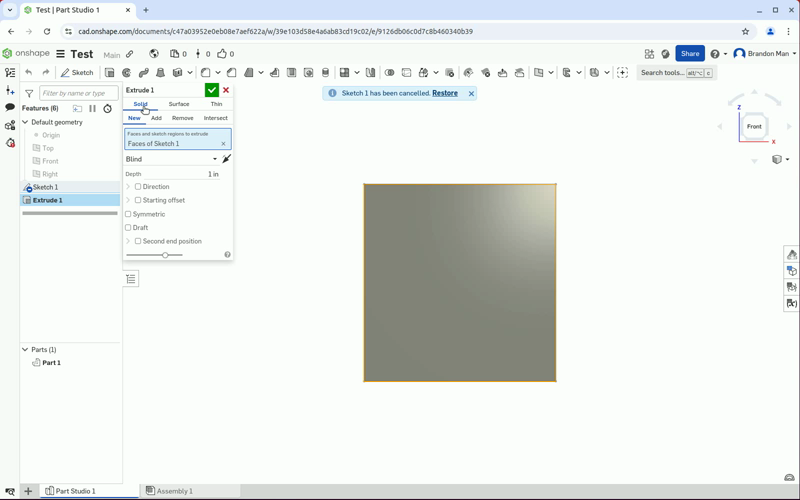
click(143, 106)
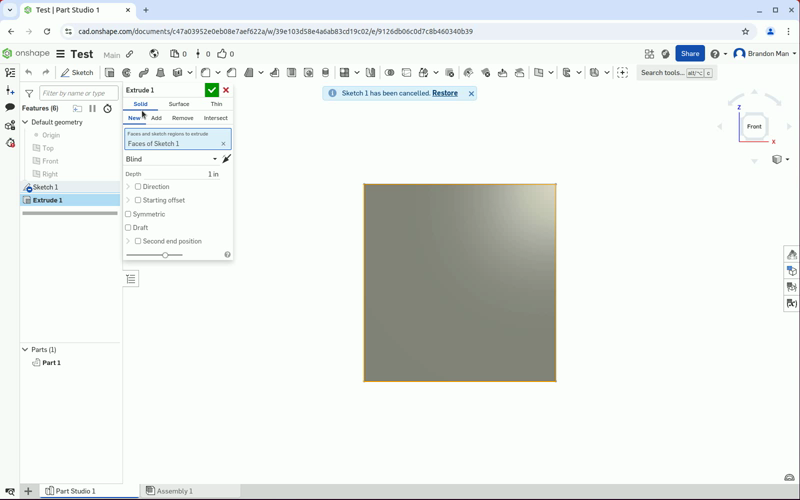
mouse_move(137, 120)
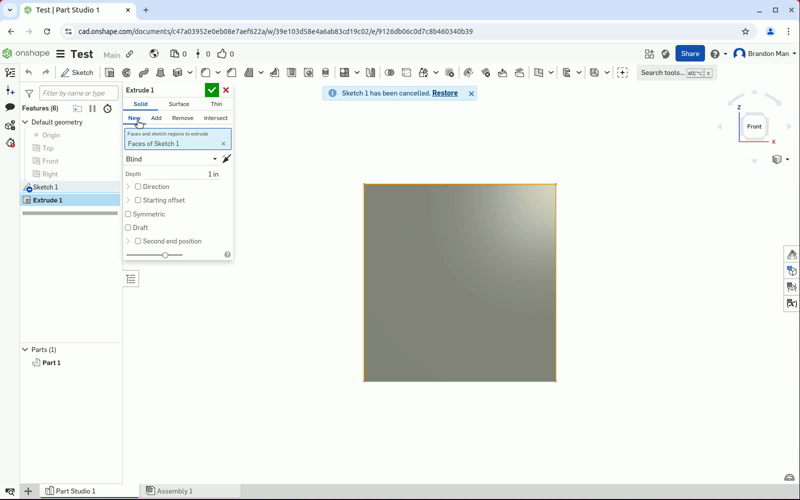
click(137, 120)
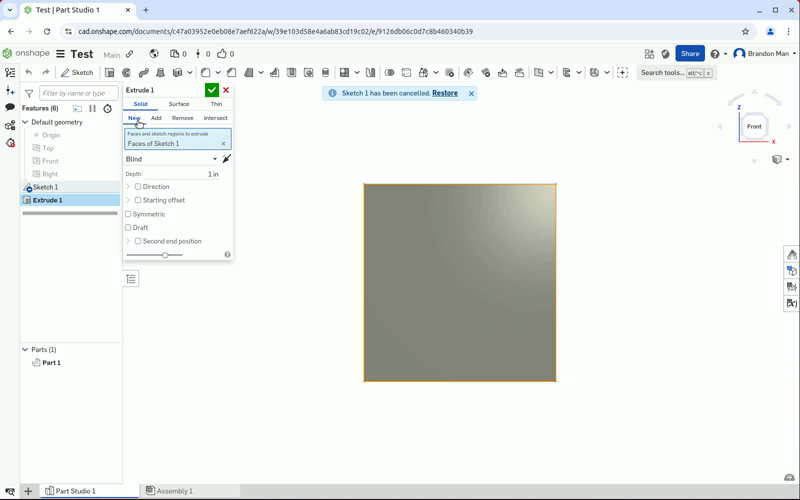
key(tab, 4)
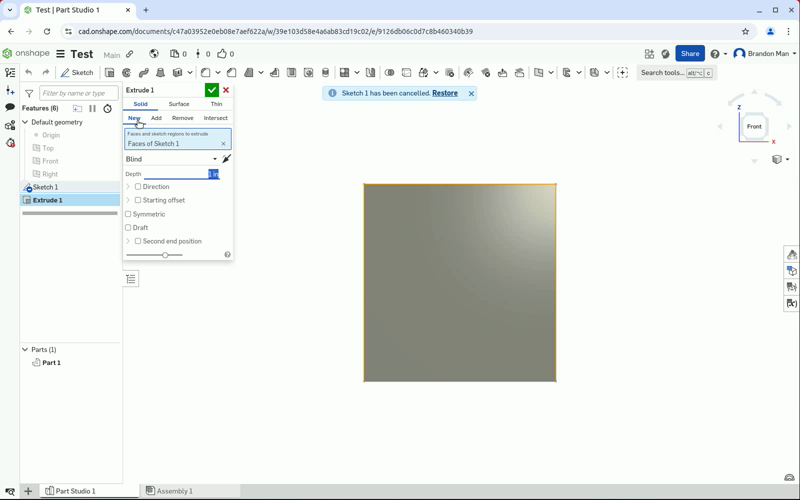
text(9.147)
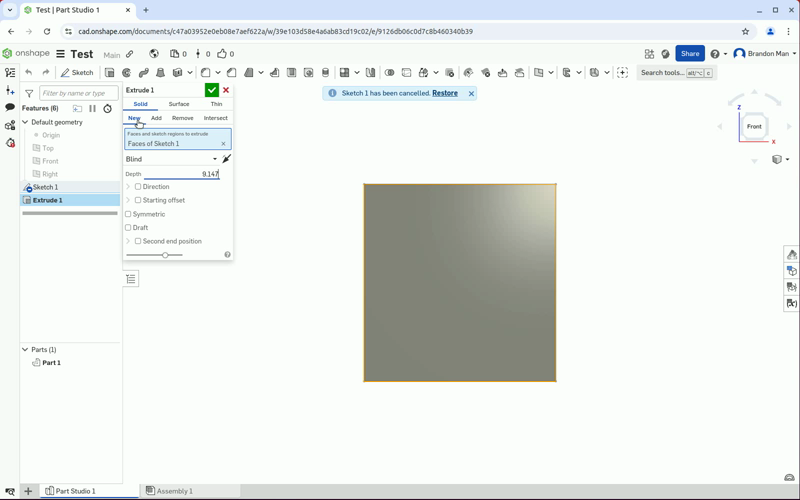
key(enter)
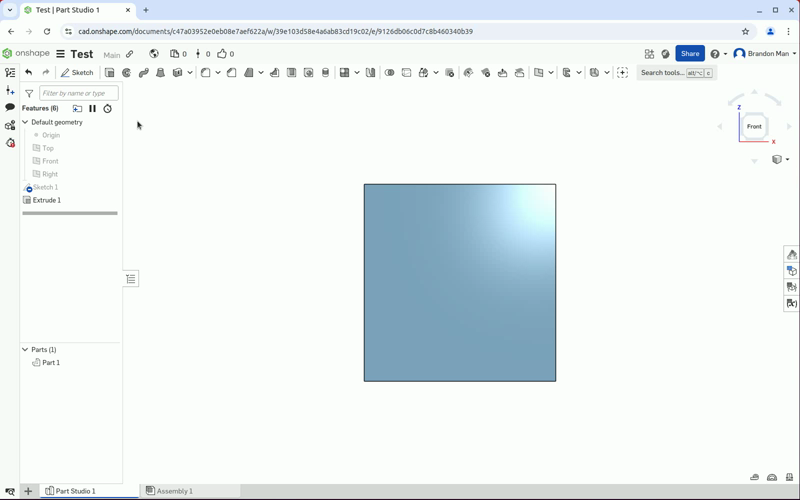
key(shift+h)
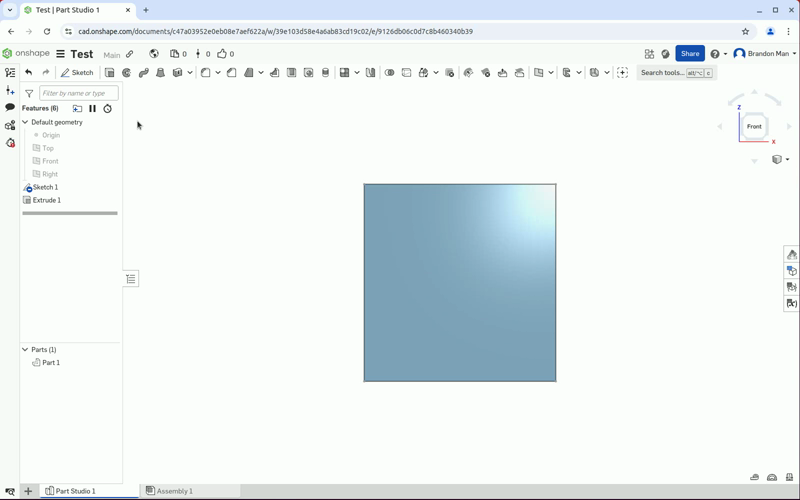
key(shift+h)
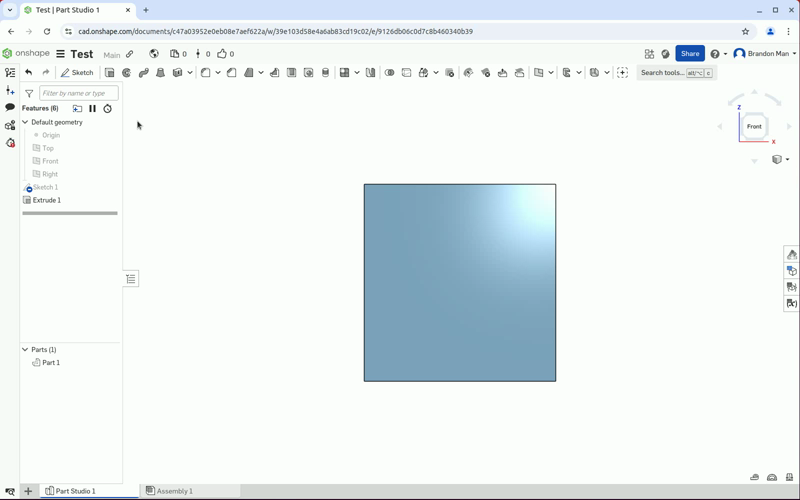
mouse_move(73, 189)
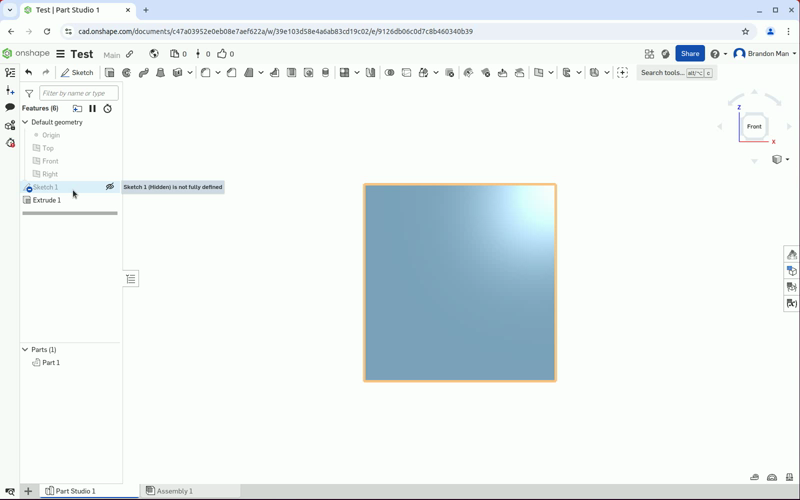
click(73, 189)
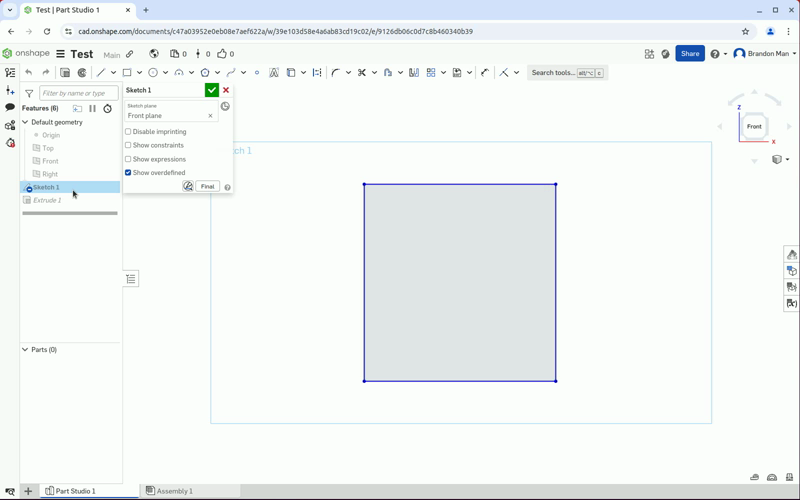
mouse_move(229, 92)
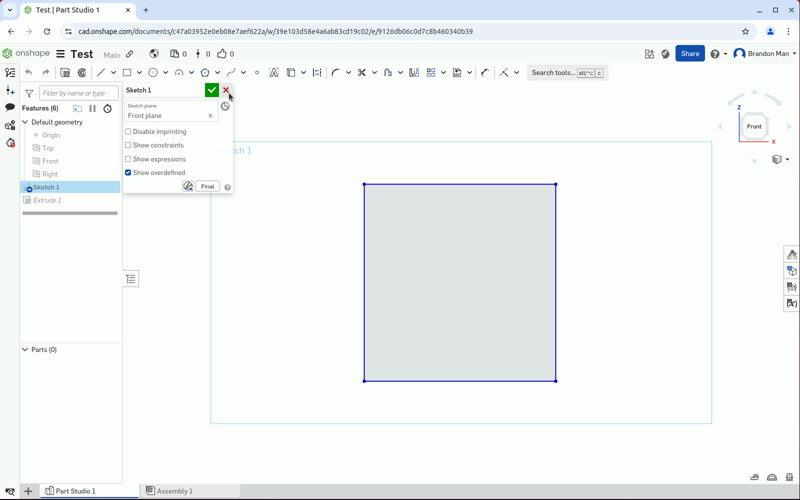
click(229, 92)
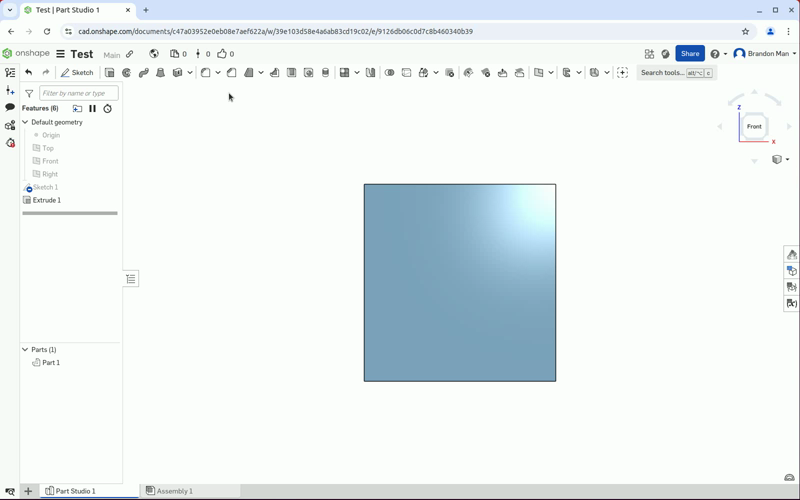
mouse_move(541, 75)
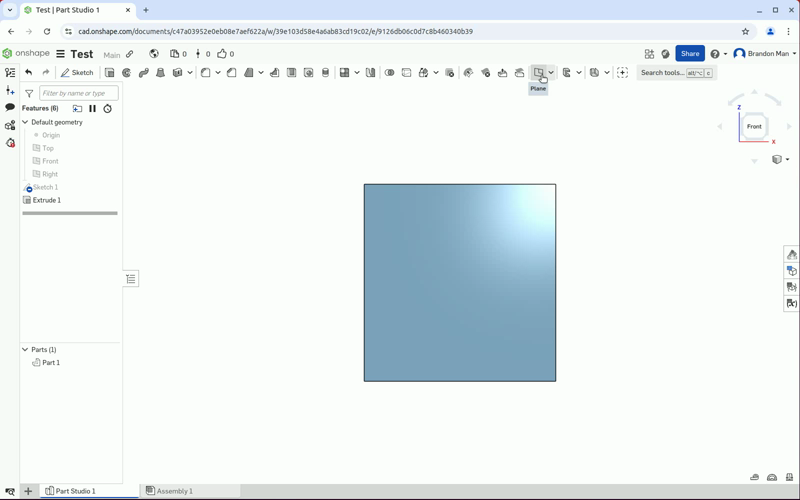
click(541, 75)
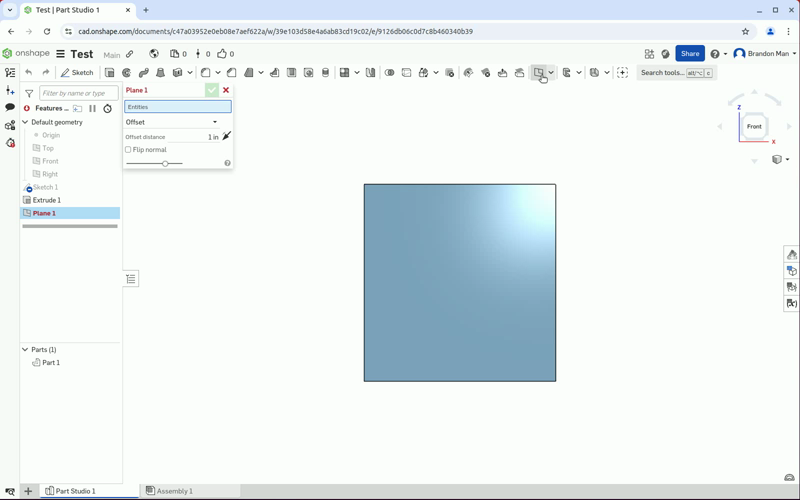
mouse_move(73, 163)
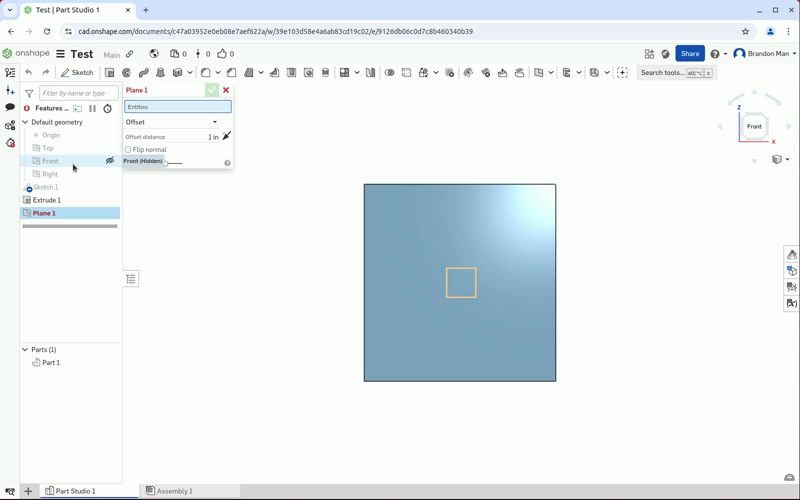
click(73, 163)
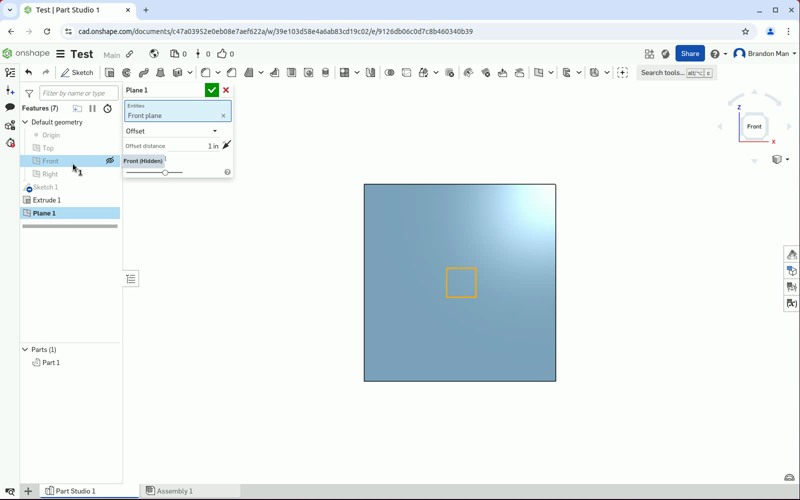
key(tab, 2)
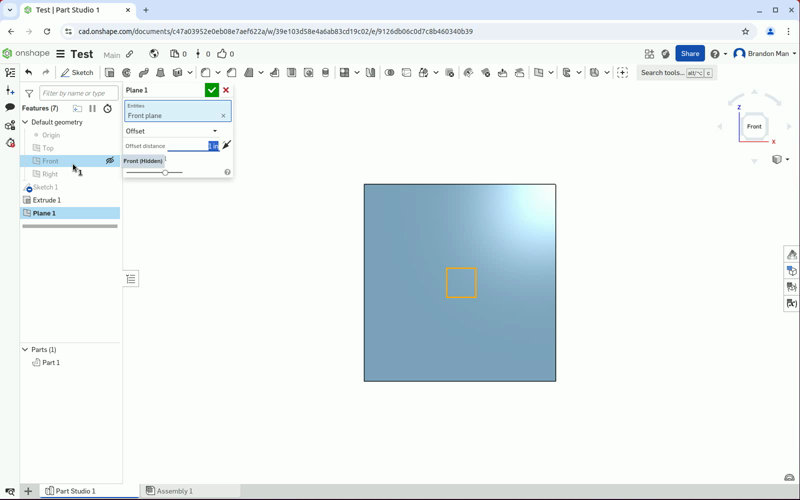
text(9.151)
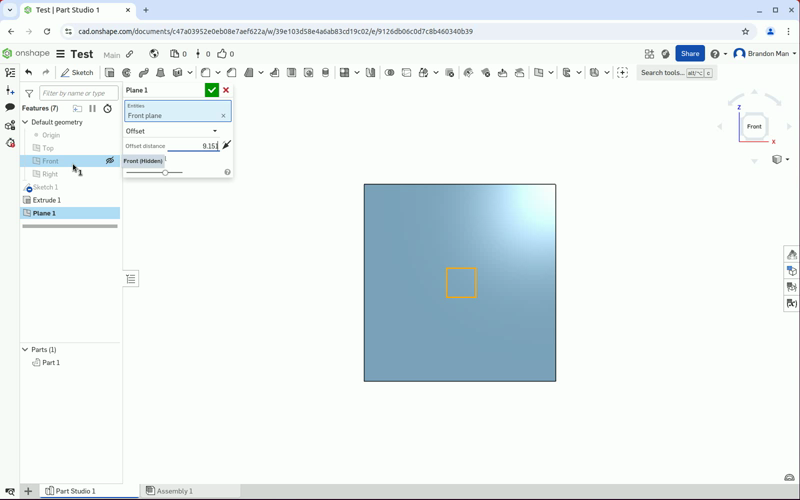
key(enter, 2)
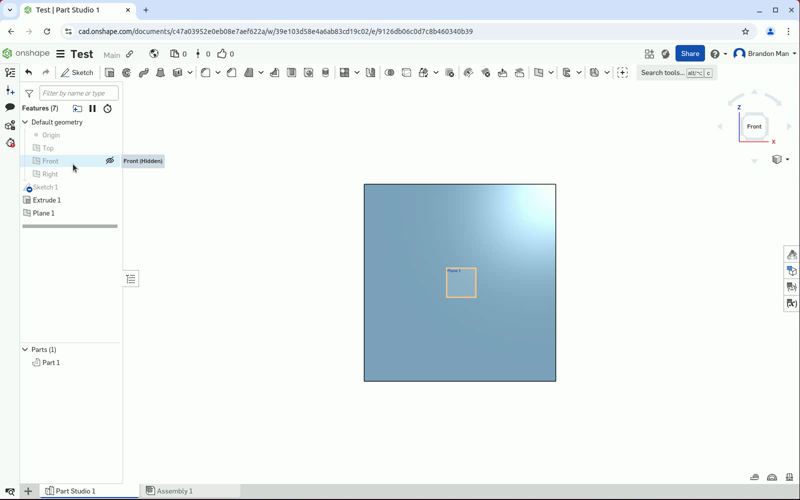
key(shift+s)
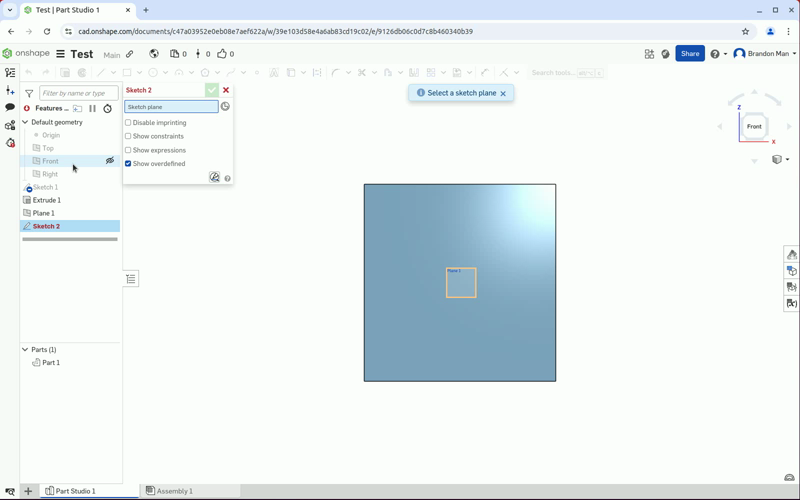
mouse_move(73, 215)
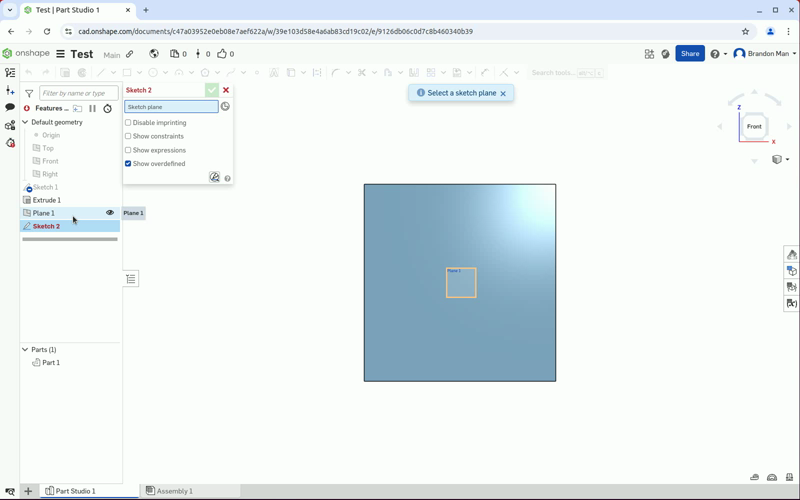
click(73, 215)
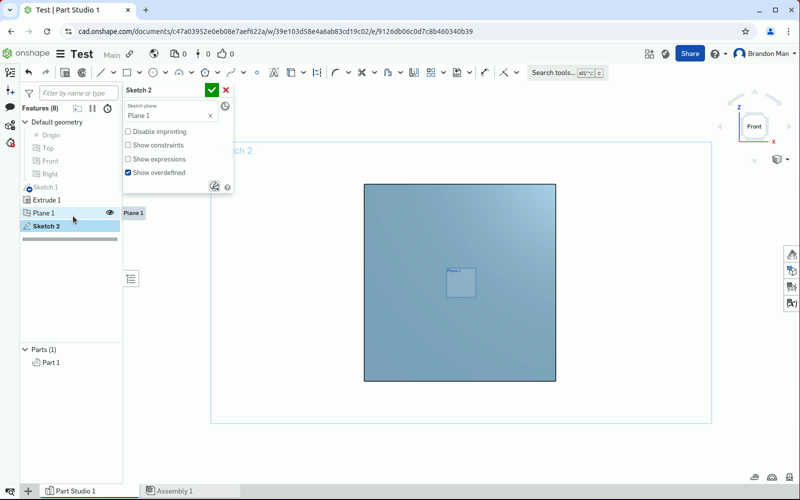
mouse_move(73, 352)
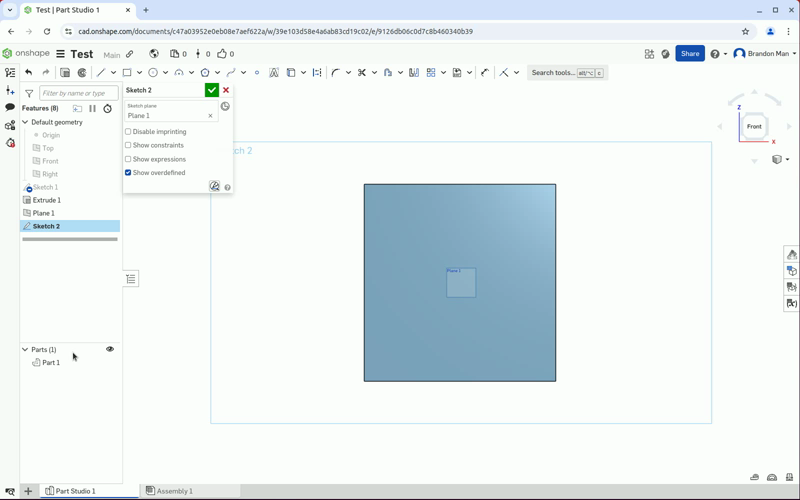
key(y)
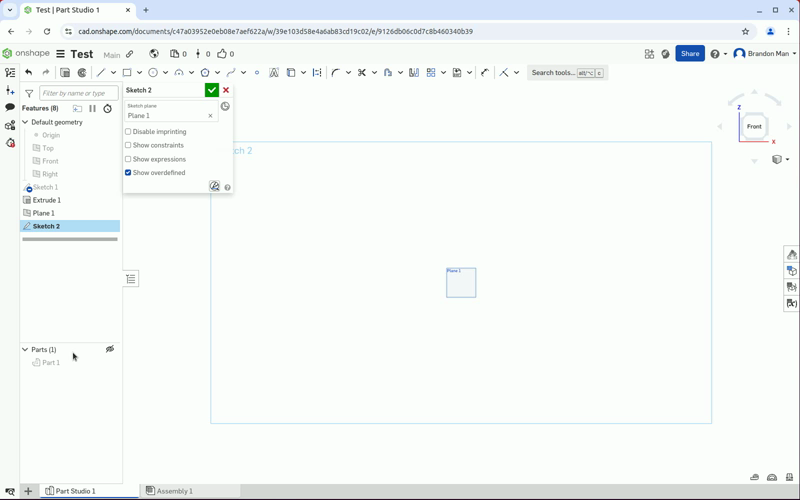
key(c)
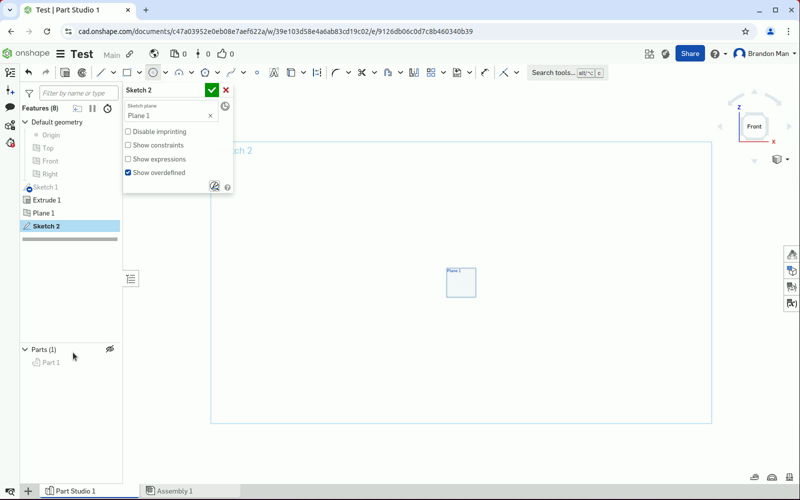
key_down(shift)
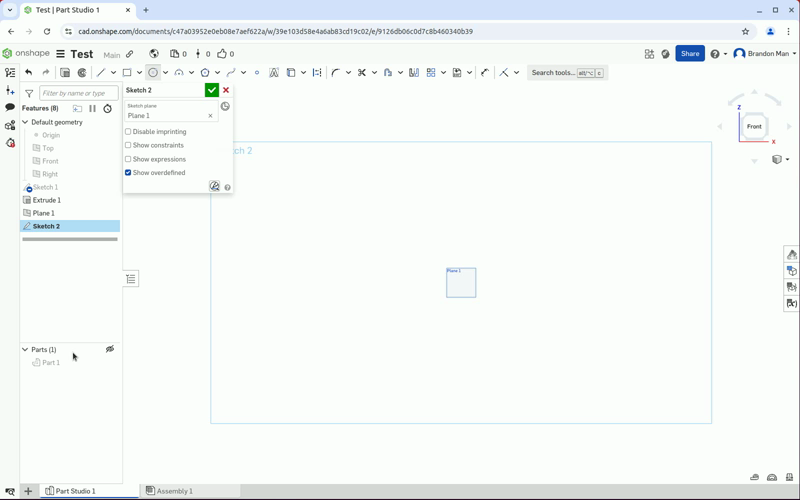
mouse_move(460, 282)
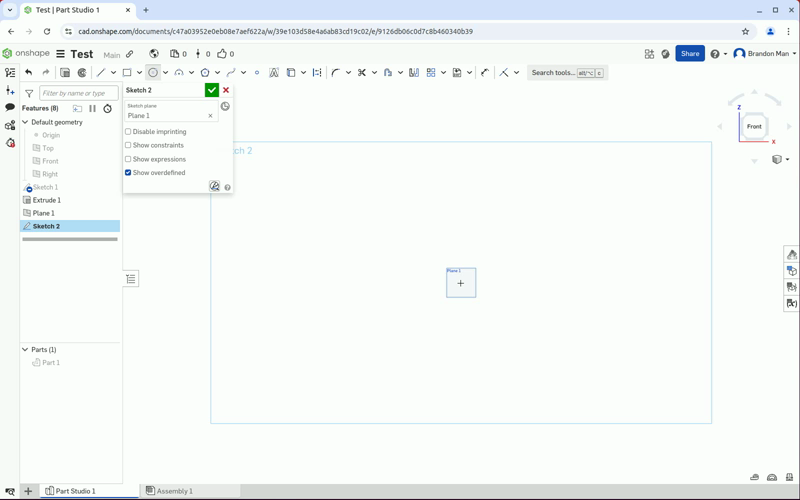
click(460, 282)
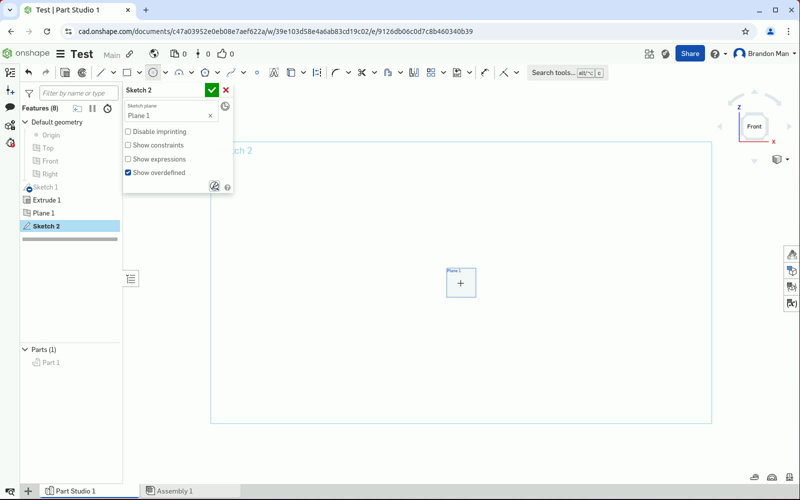
key_up(shift)
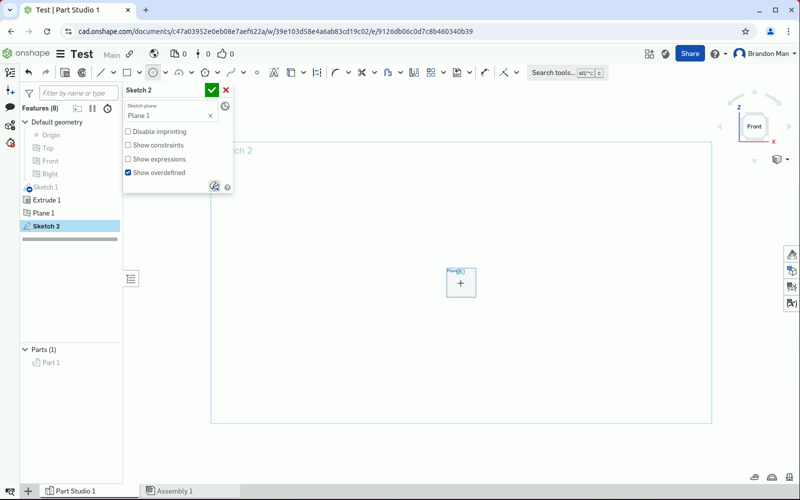
mouse_move(525, 282)
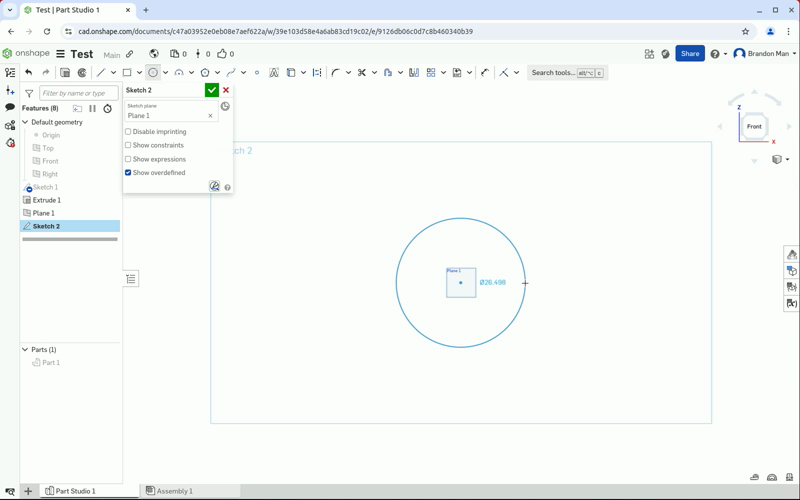
click(525, 282)
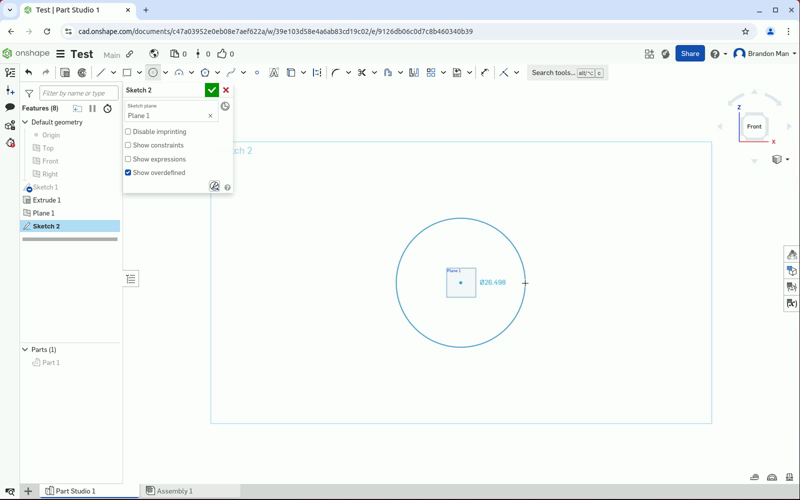
key(esc)
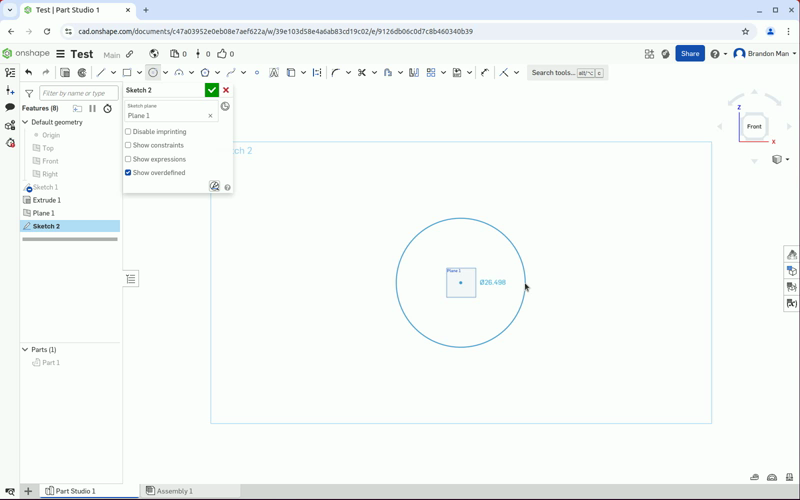
mouse_move(466, 268)
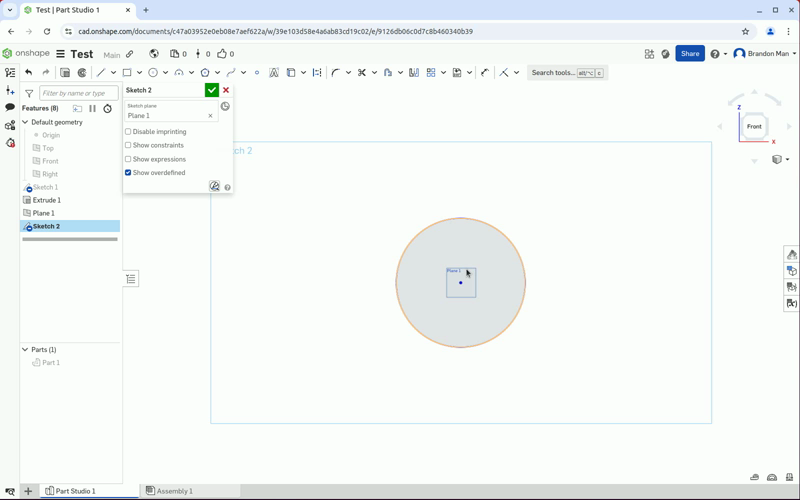
click(466, 268)
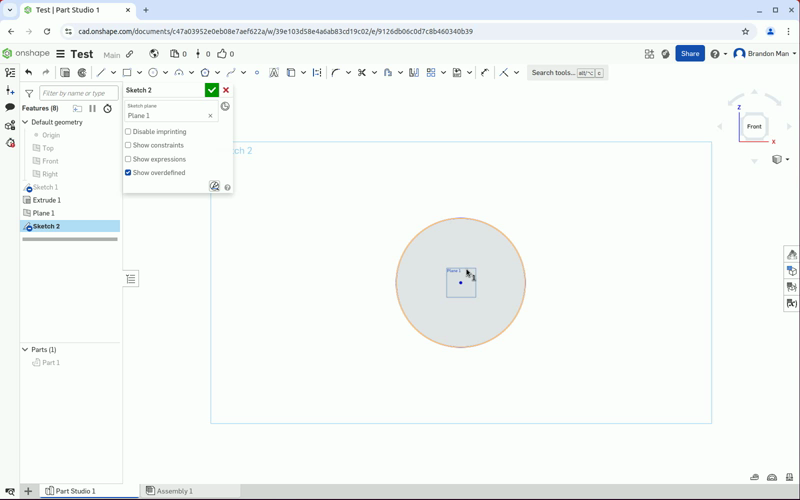
mouse_move(73, 352)
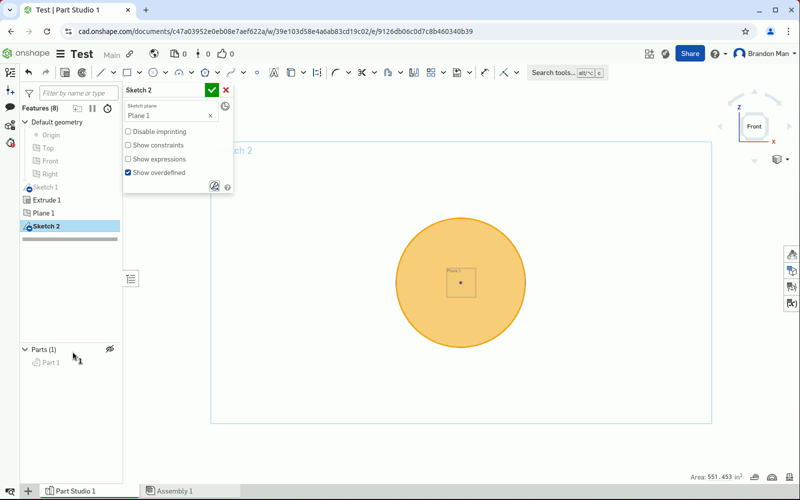
key(shift+y)
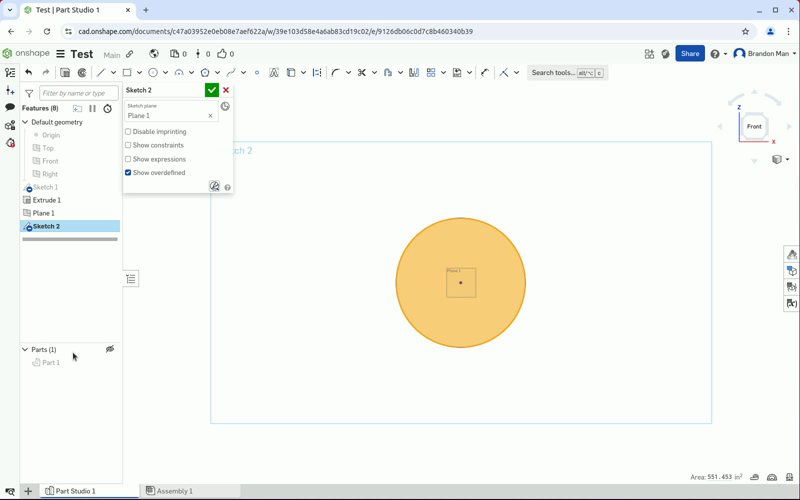
key(shift+e)
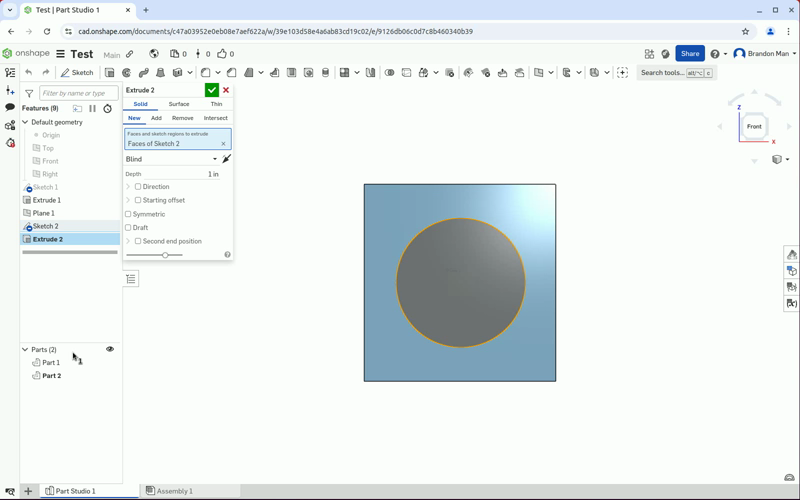
mouse_move(143, 106)
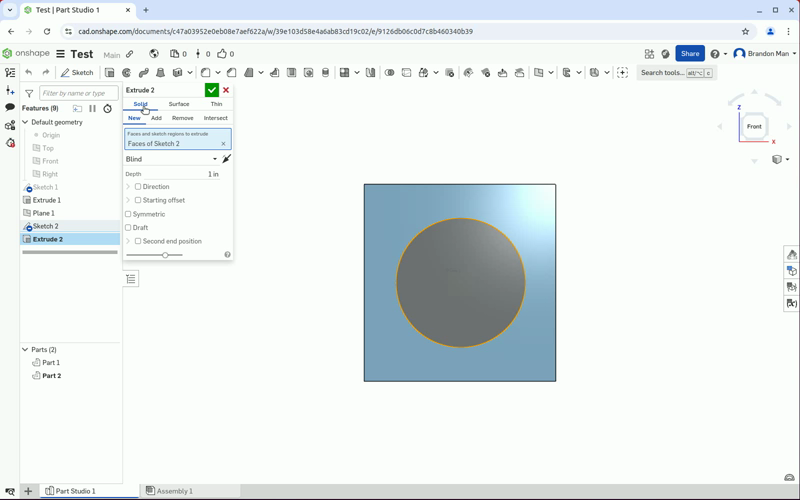
click(143, 106)
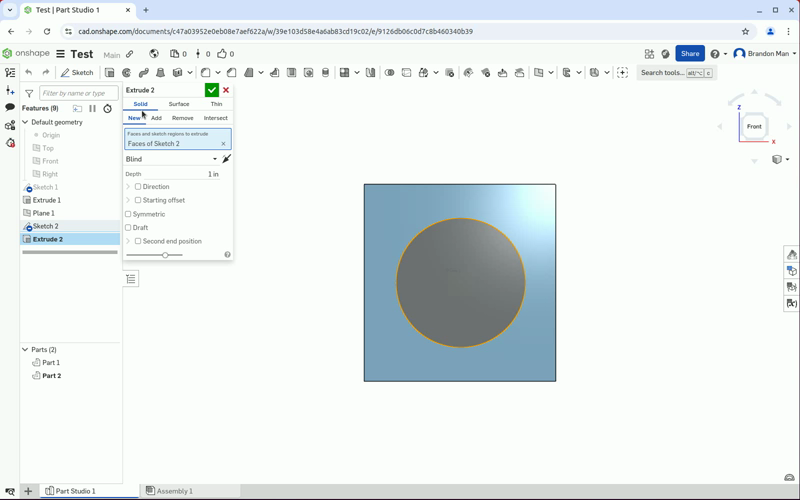
mouse_move(137, 120)
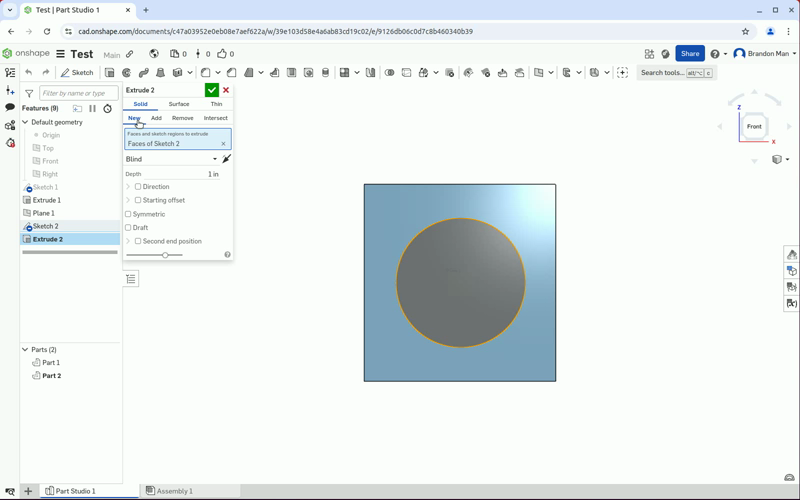
click(137, 120)
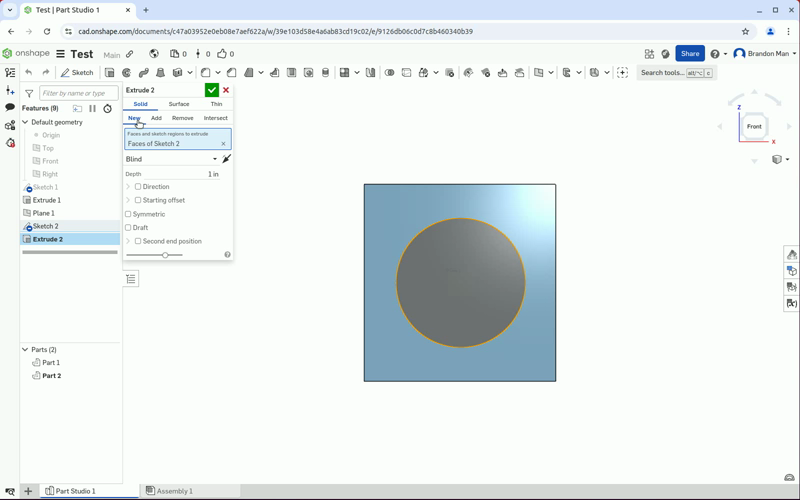
key(tab, 4)
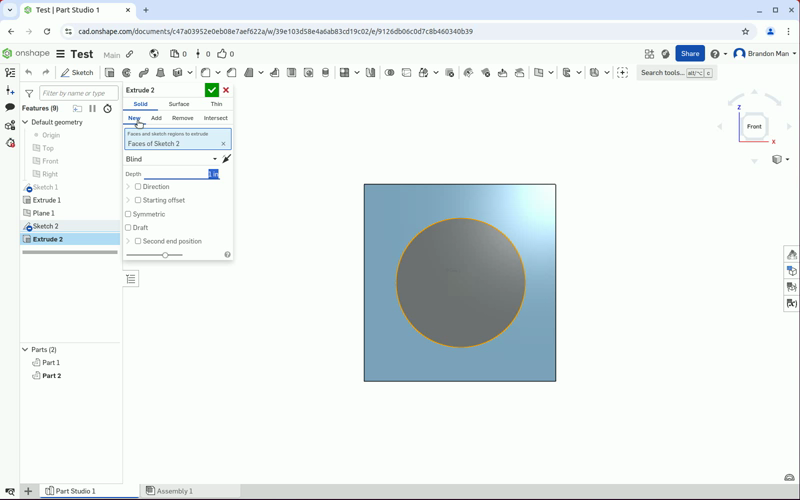
text(18.535)
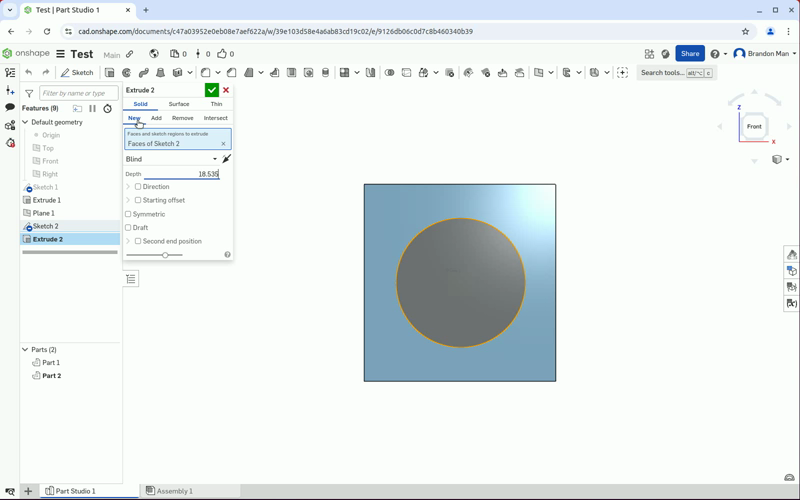
key(enter)
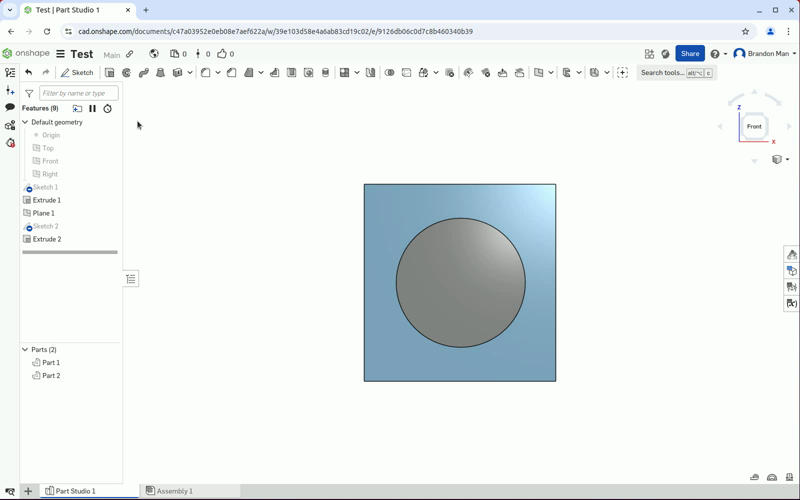
key(shift+h)
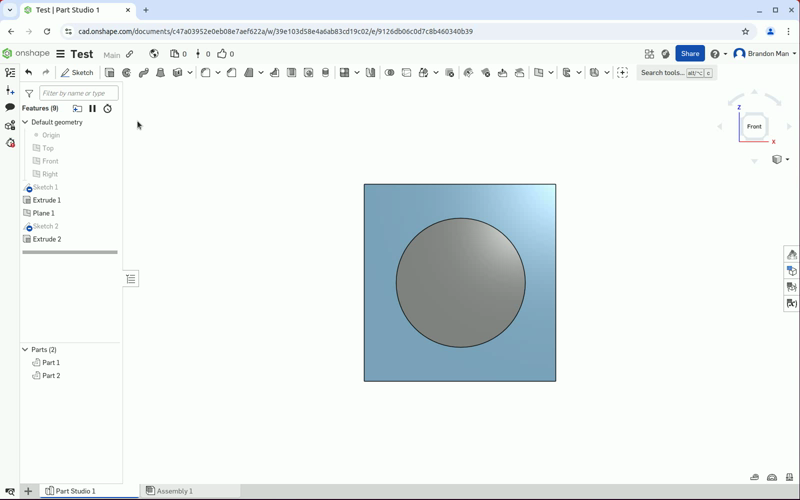
key(shift+h)
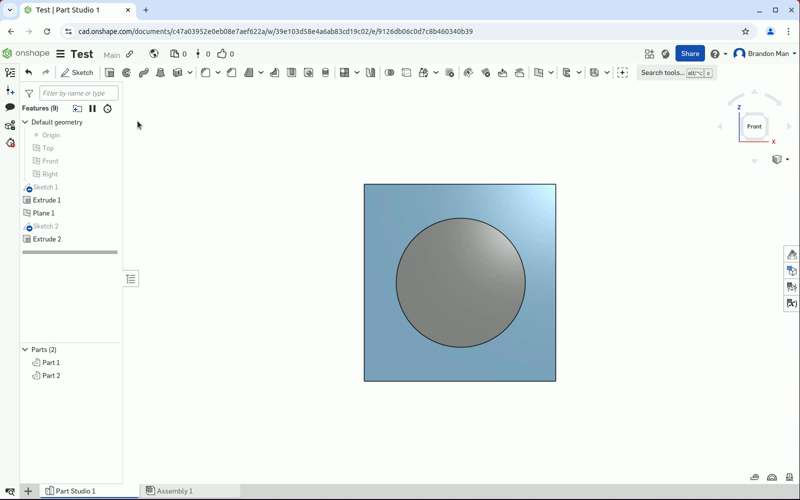
mouse_move(73, 189)
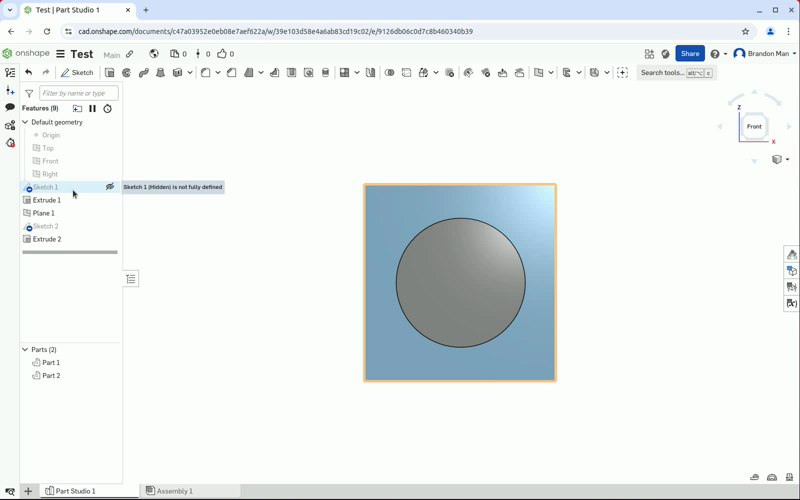
click(73, 189)
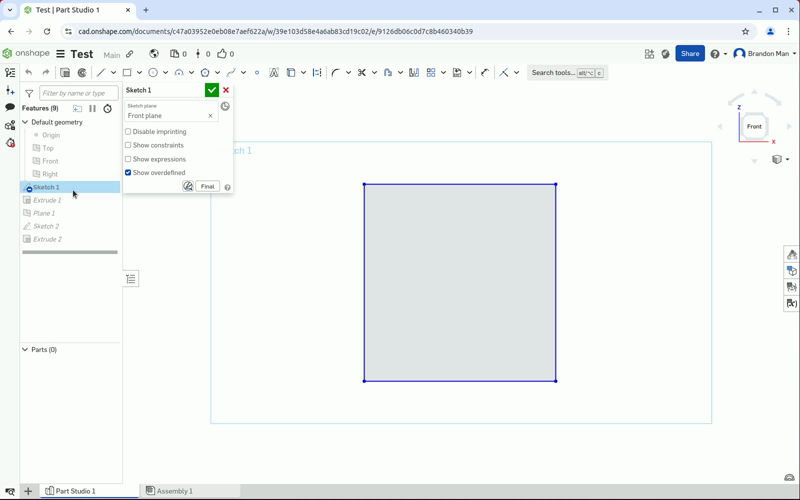
mouse_move(229, 92)
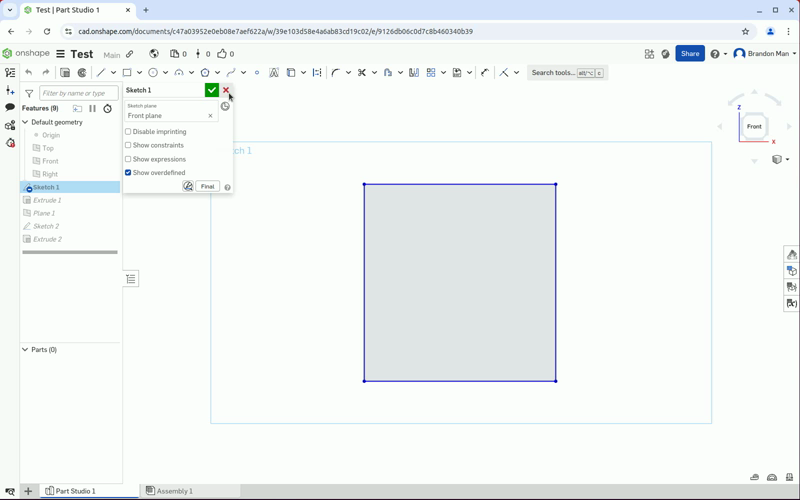
click(229, 92)
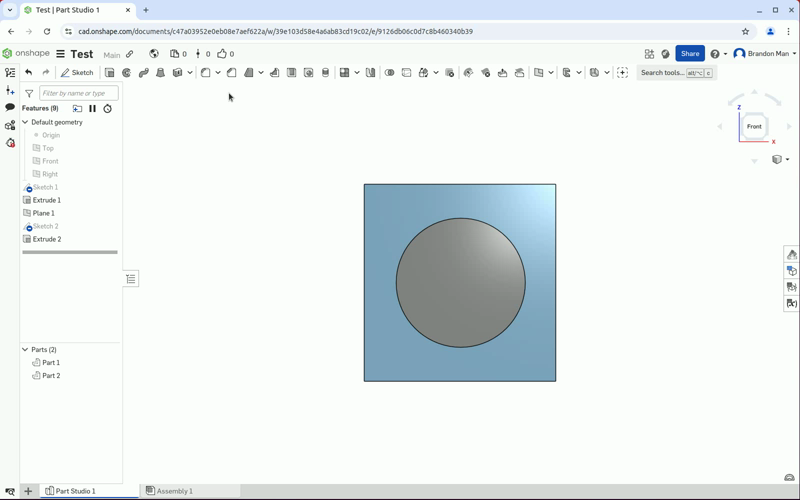
mouse_move(73, 352)
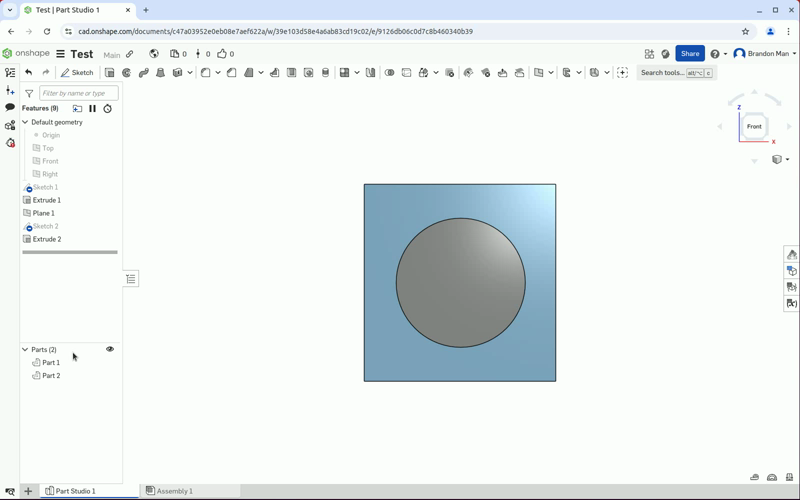
key(y)
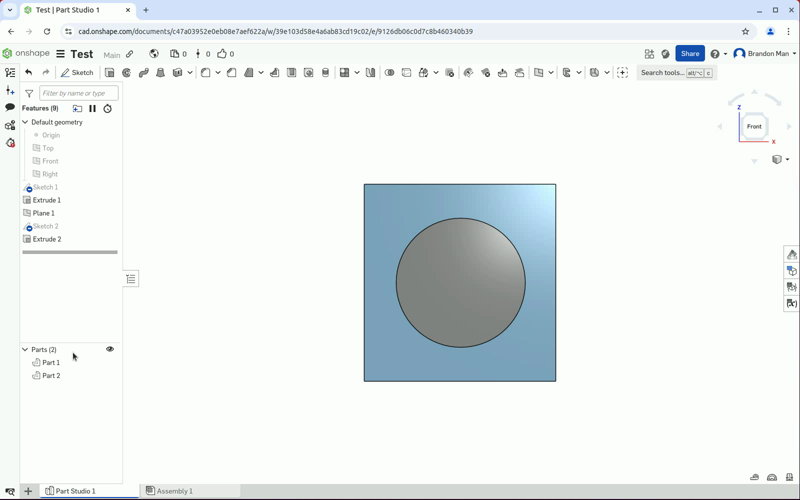
key(shift+p)
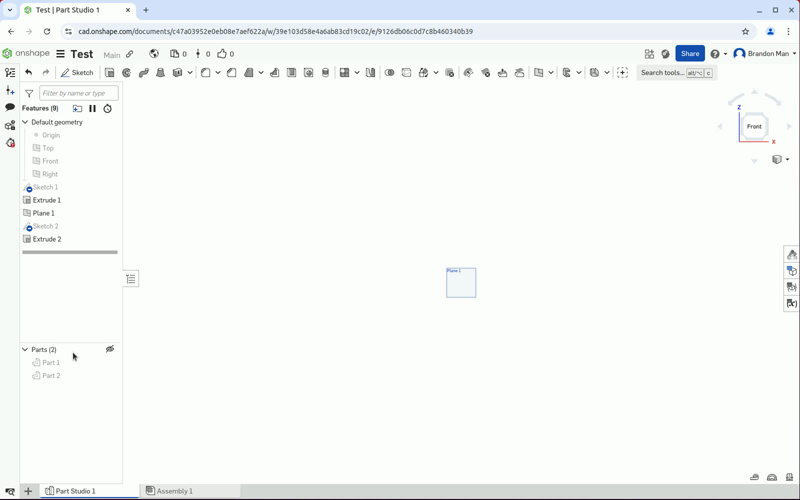
key(space)
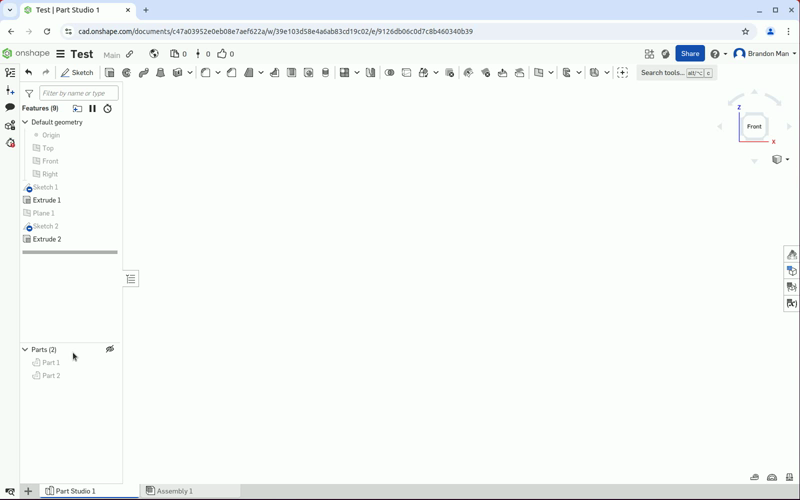
key_down(shift)
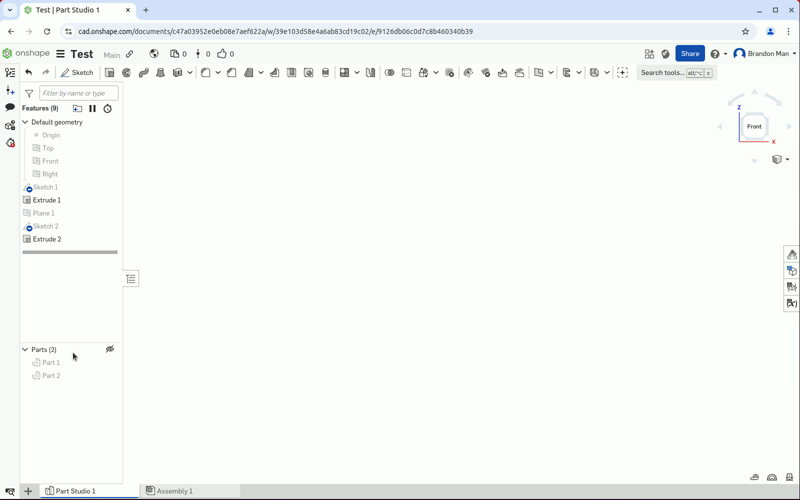
key(left)
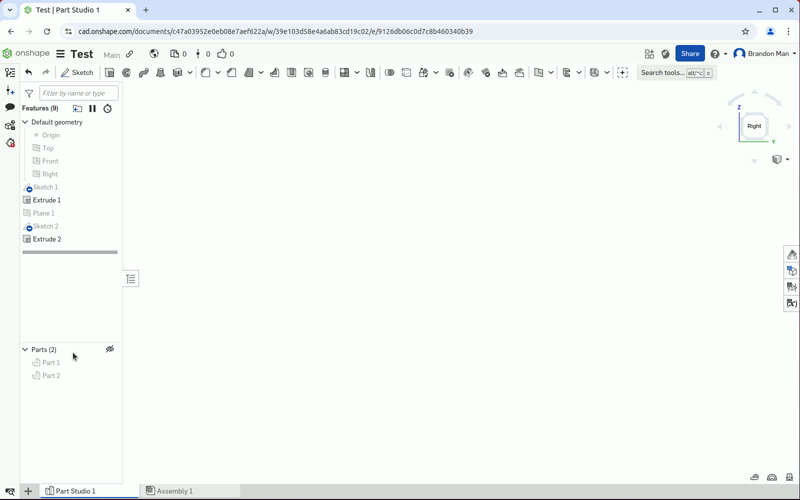
key_up(shift)
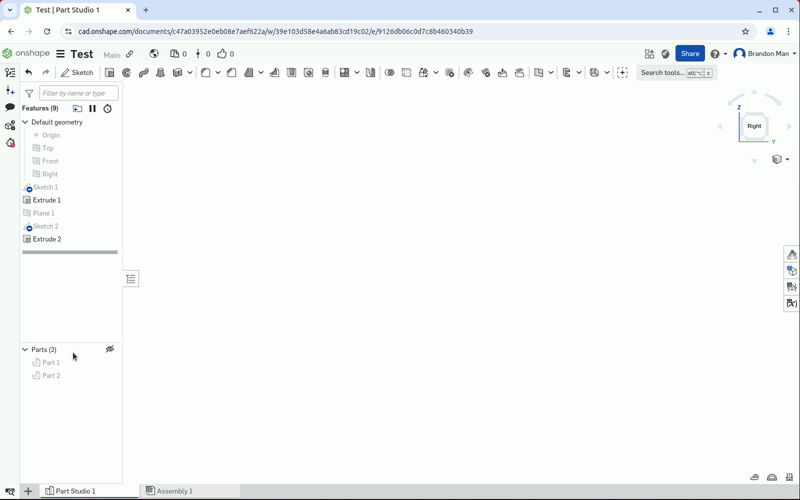
mouse_move(73, 352)
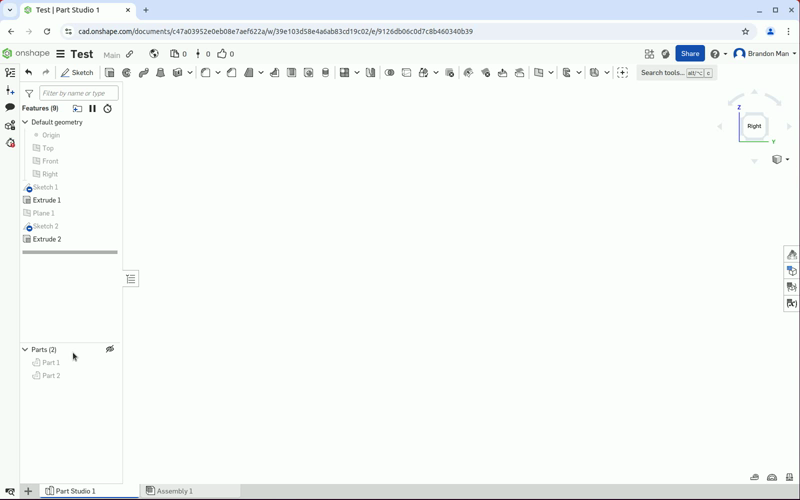
key(shift+y)
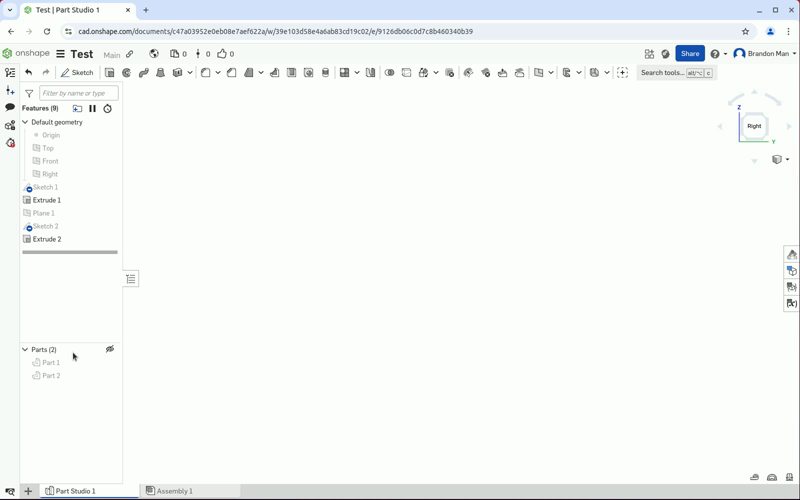
key(shift+s)
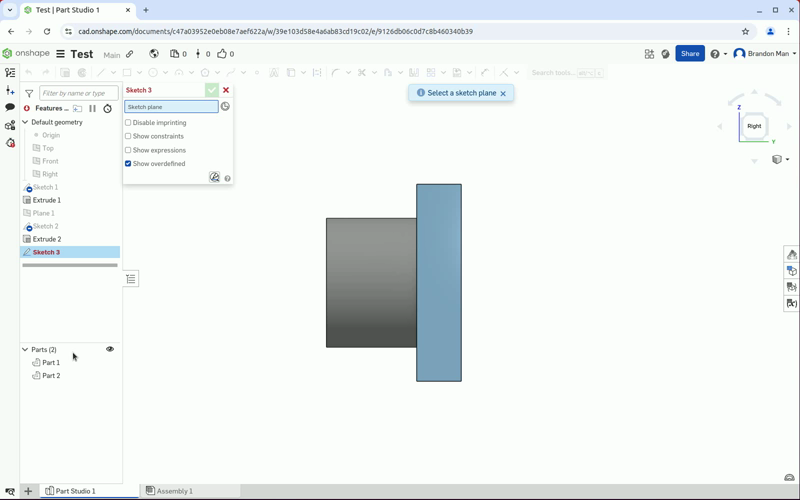
mouse_move(73, 176)
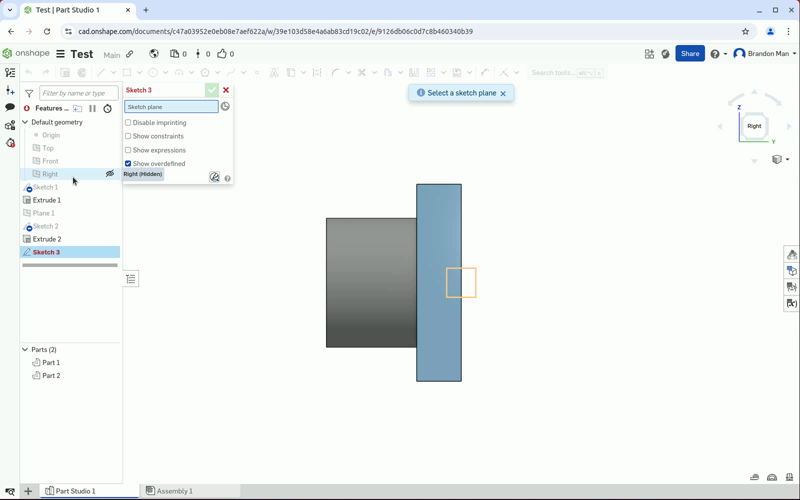
click(73, 176)
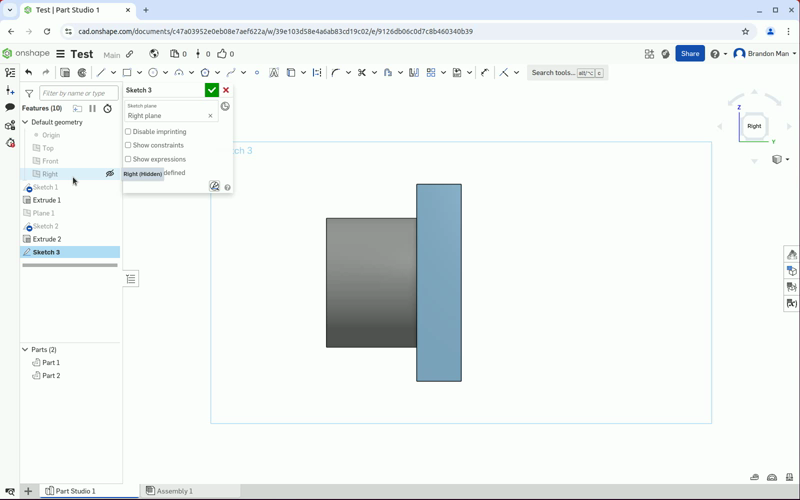
mouse_move(73, 352)
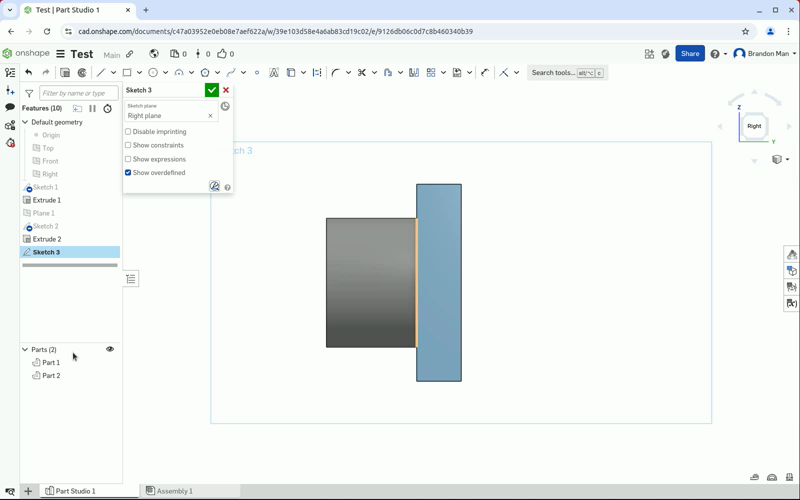
key(y)
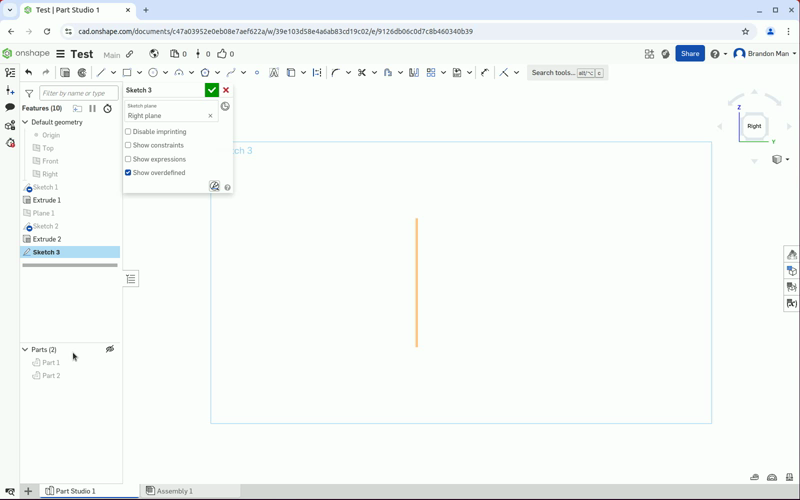
key(l)
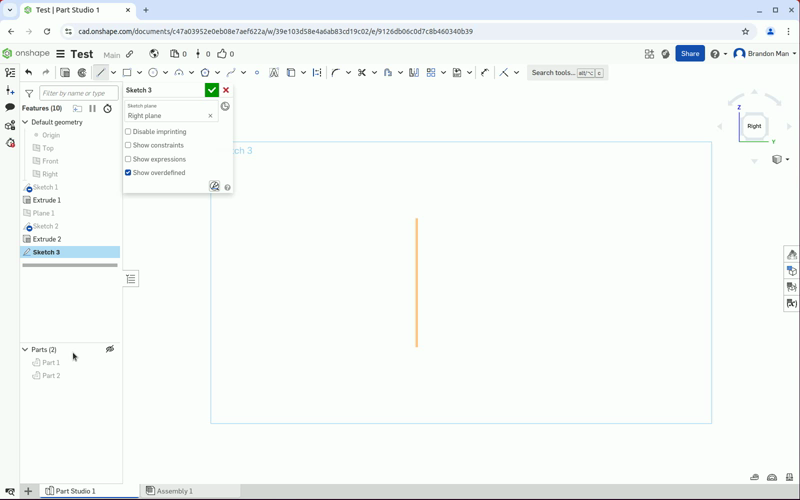
key_down(shift)
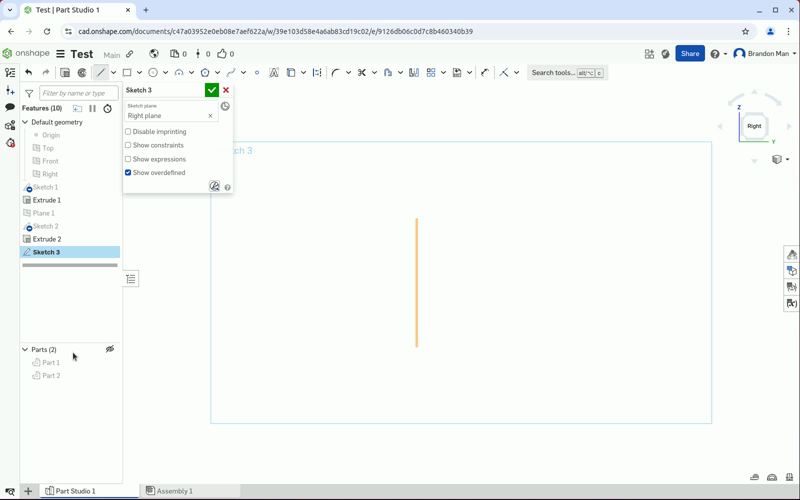
mouse_move(315, 414)
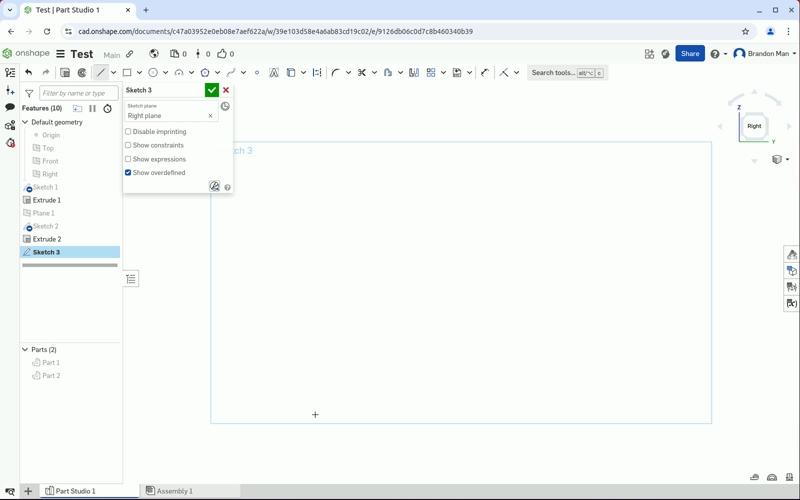
click(315, 414)
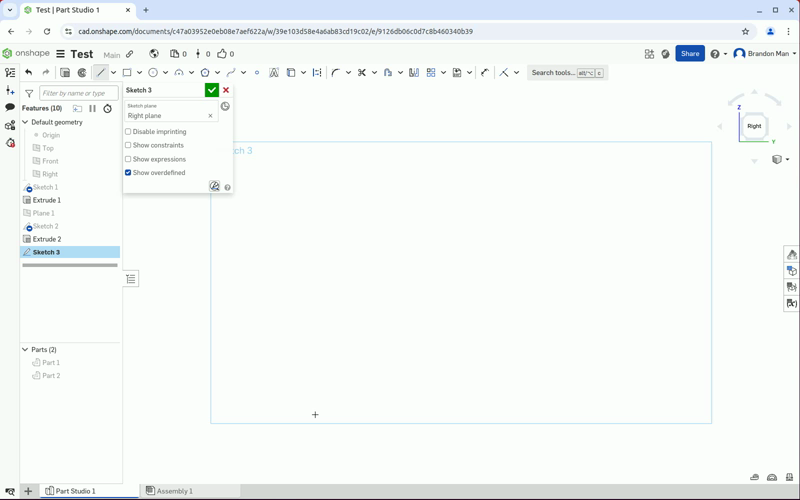
key_up(shift)
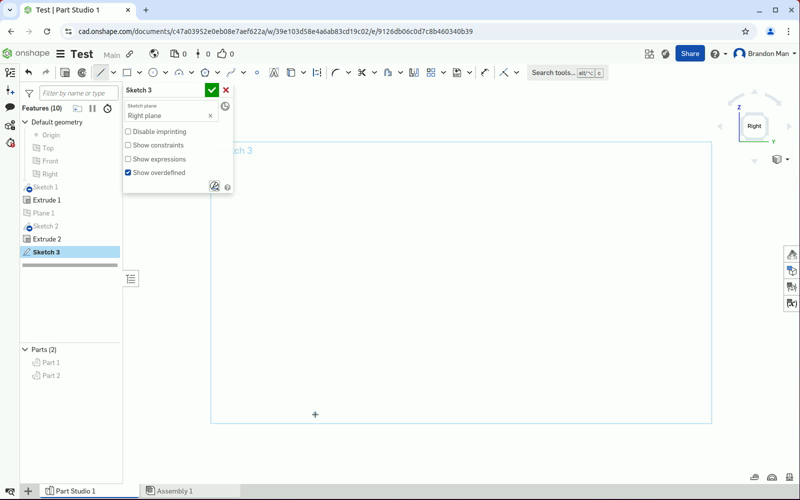
key_down(shift)
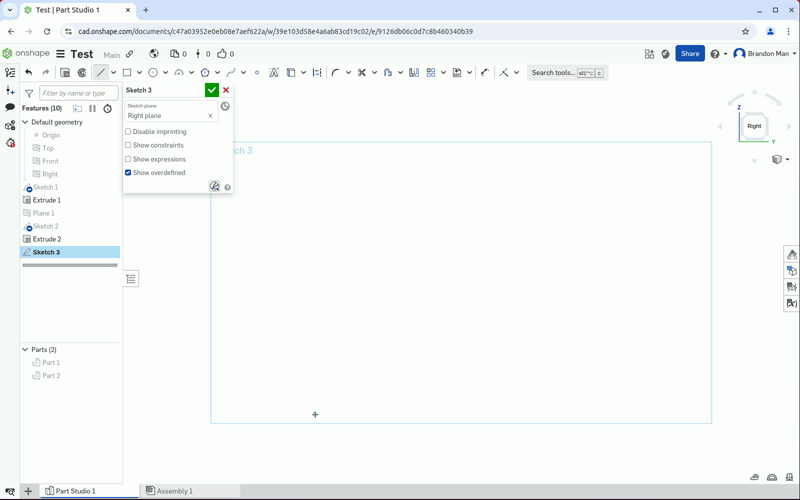
mouse_move(345, 414)
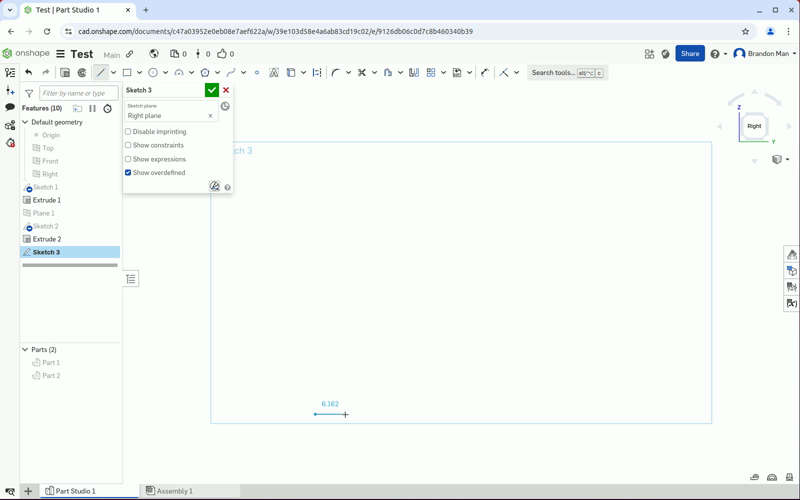
mouse_move(327, 414)
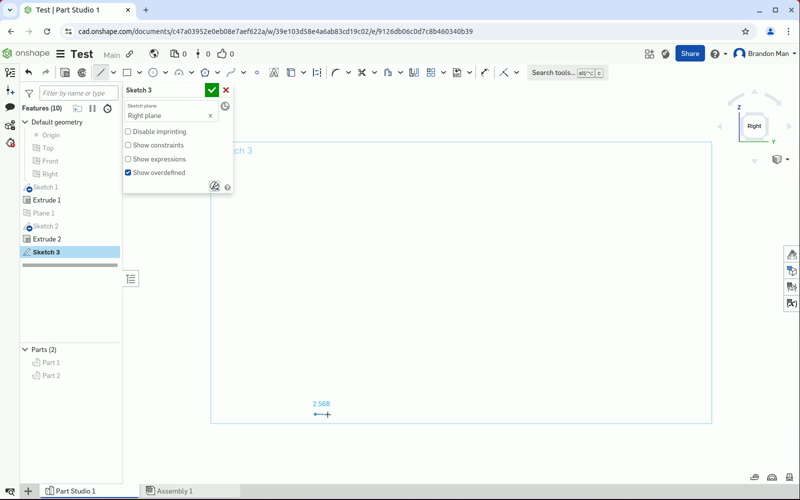
click(327, 414)
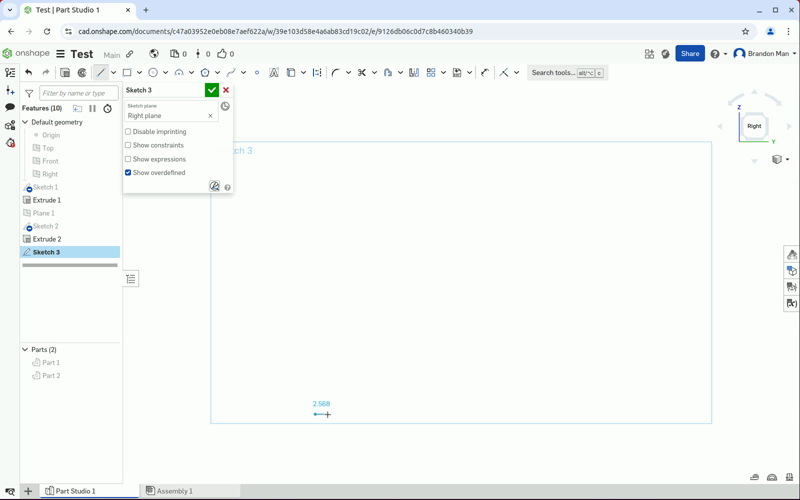
key_up(shift)
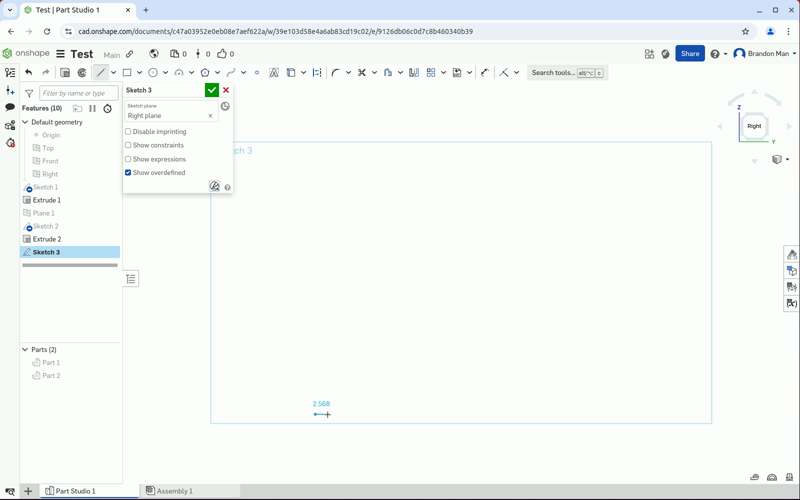
key_down(shift)
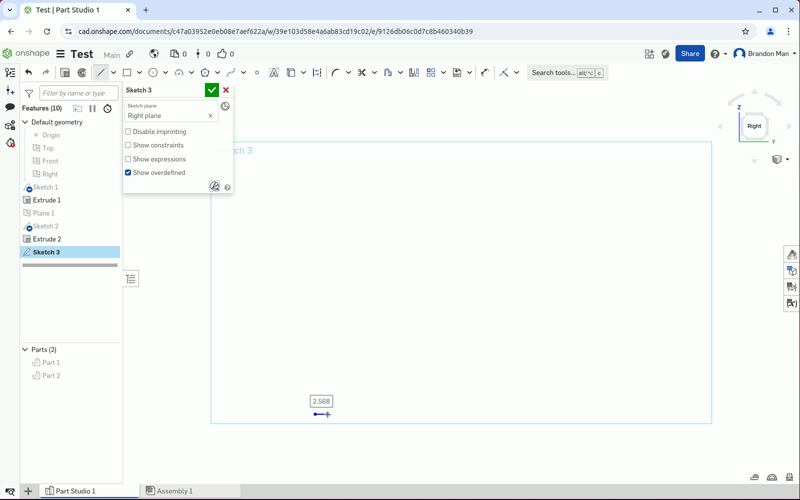
mouse_move(399, 186)
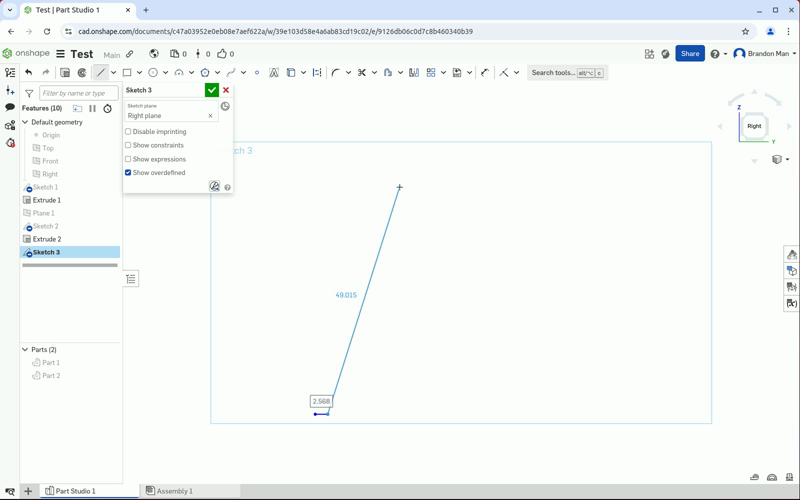
click(399, 186)
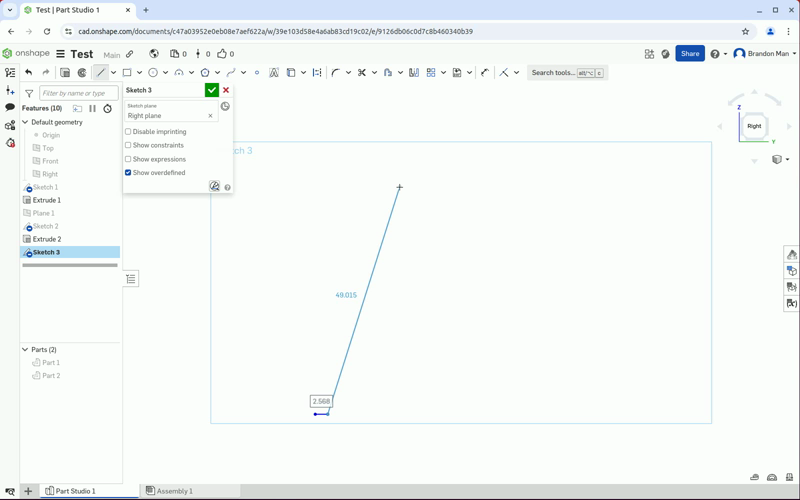
key_up(shift)
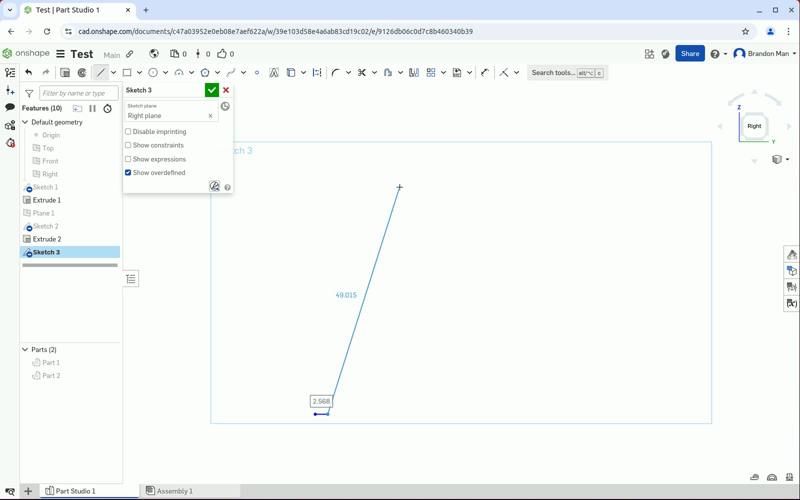
key_down(shift)
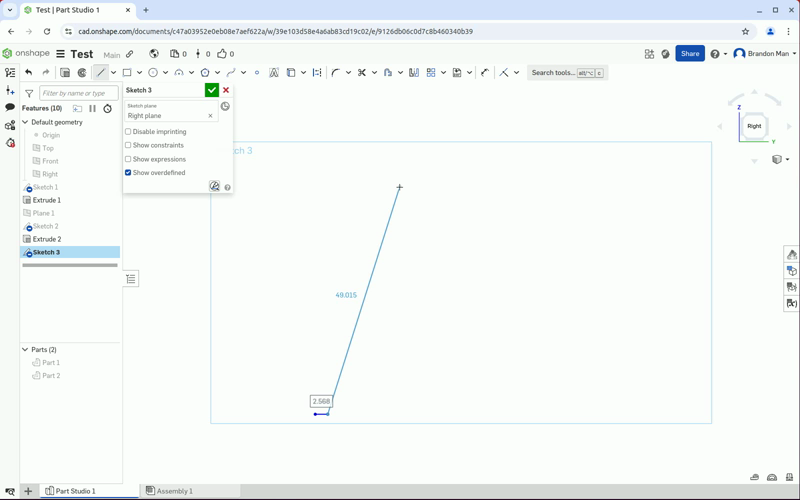
mouse_move(327, 186)
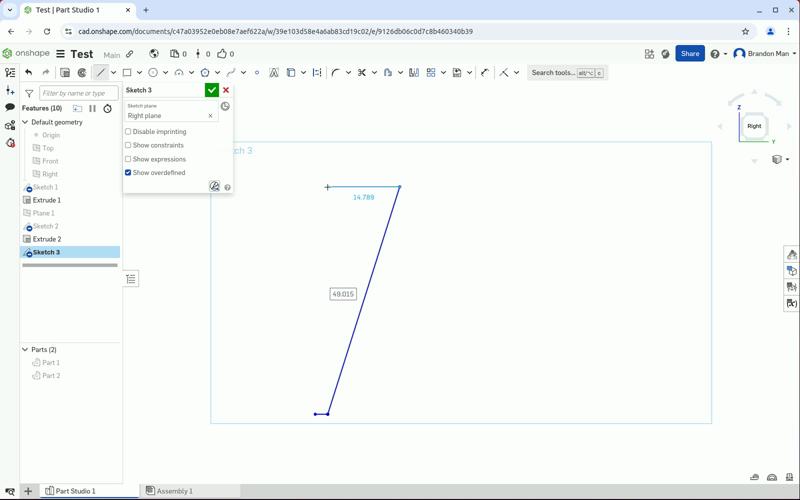
click(327, 186)
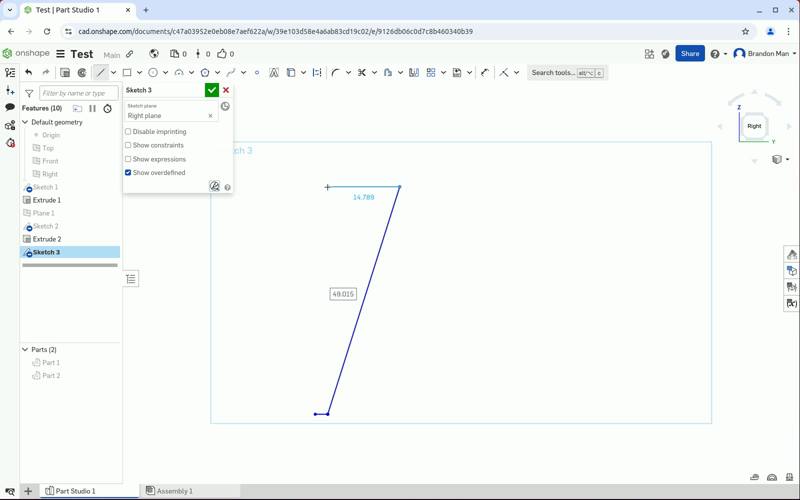
key_up(shift)
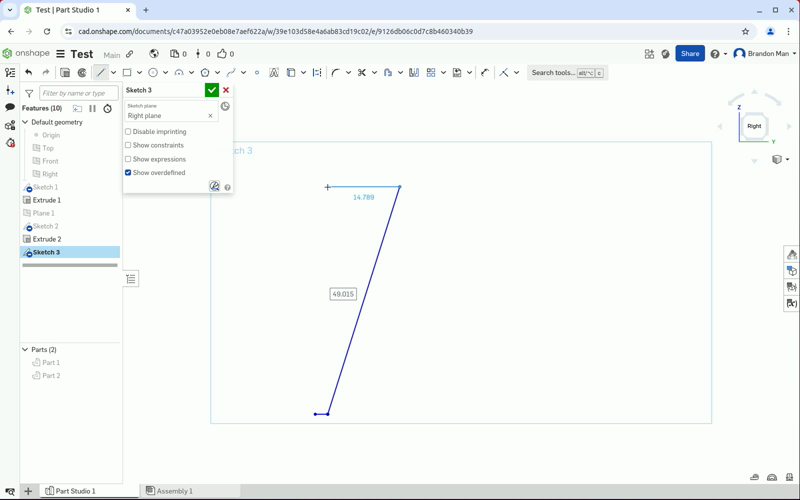
key_down(shift)
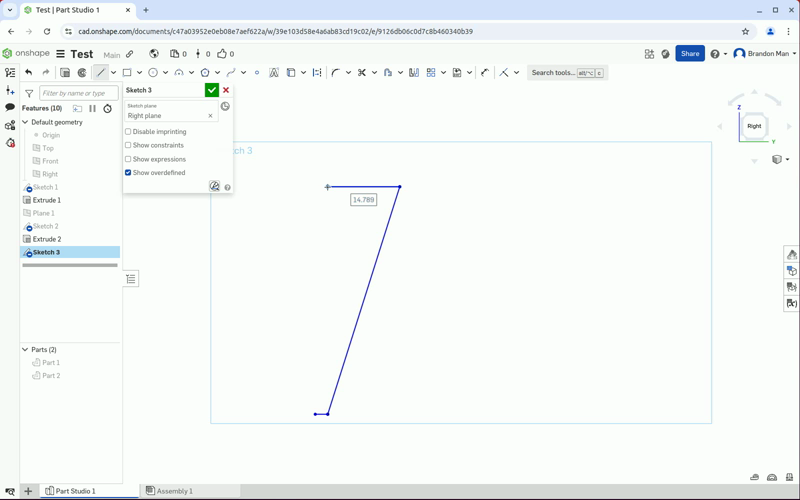
mouse_move(357, 186)
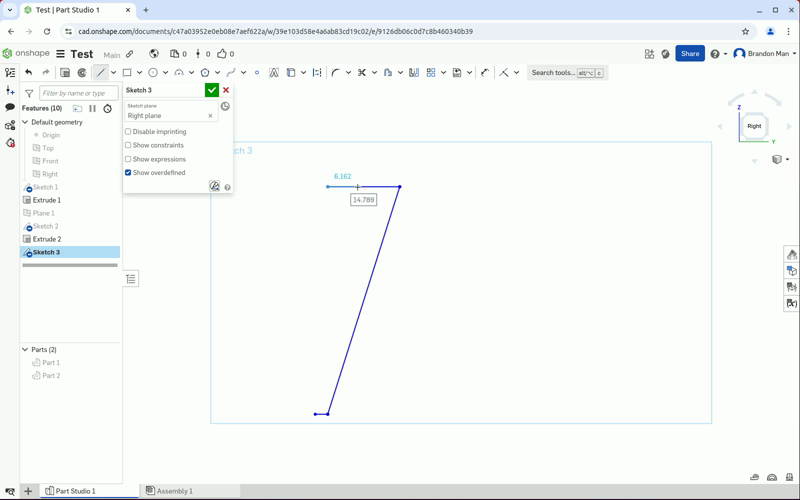
mouse_move(315, 186)
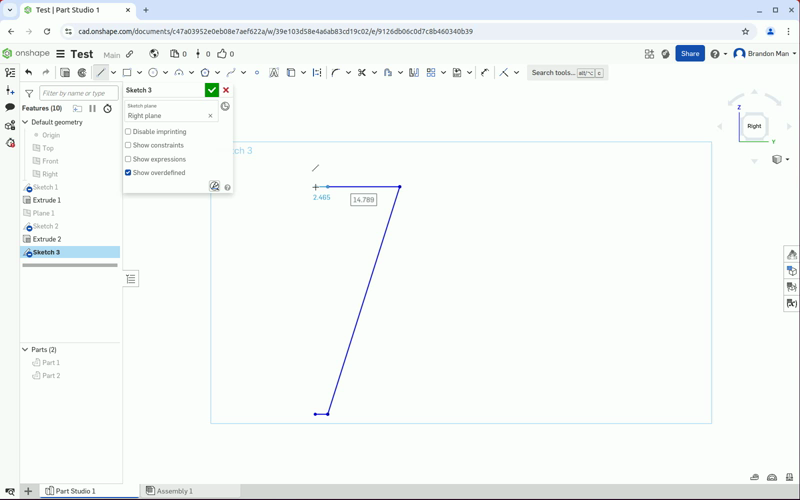
click(315, 186)
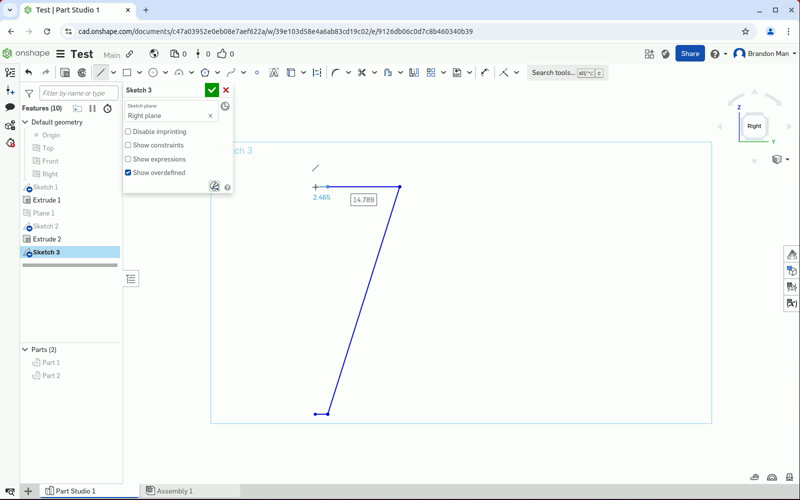
key_up(shift)
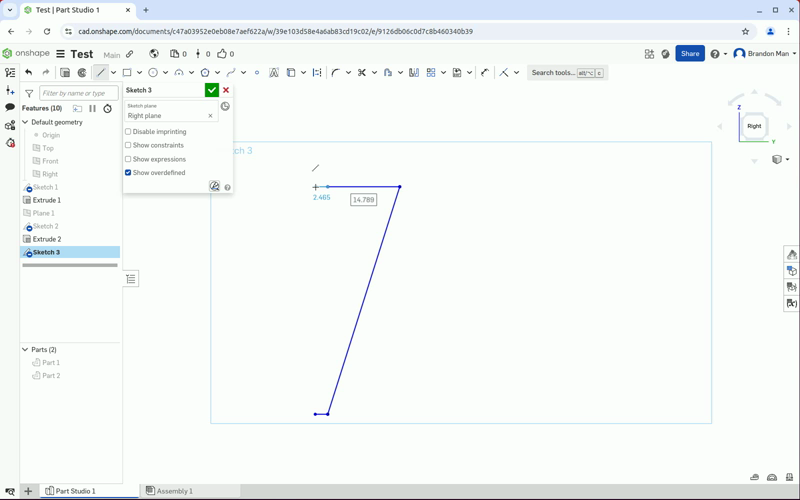
key_down(shift)
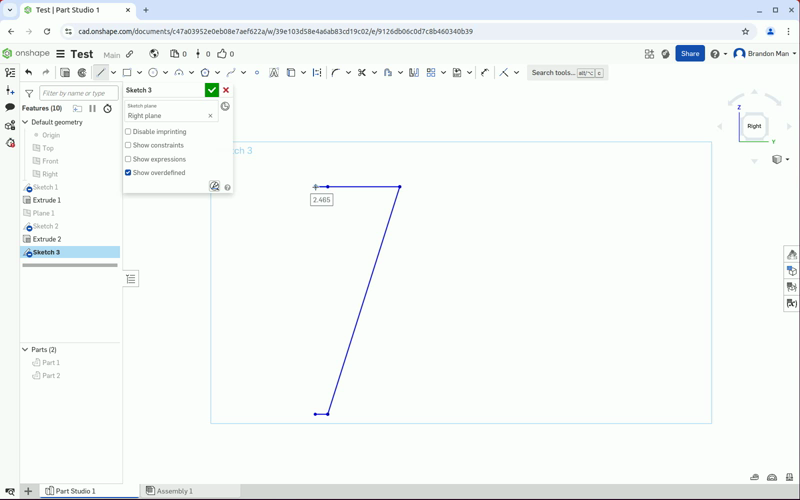
mouse_move(315, 414)
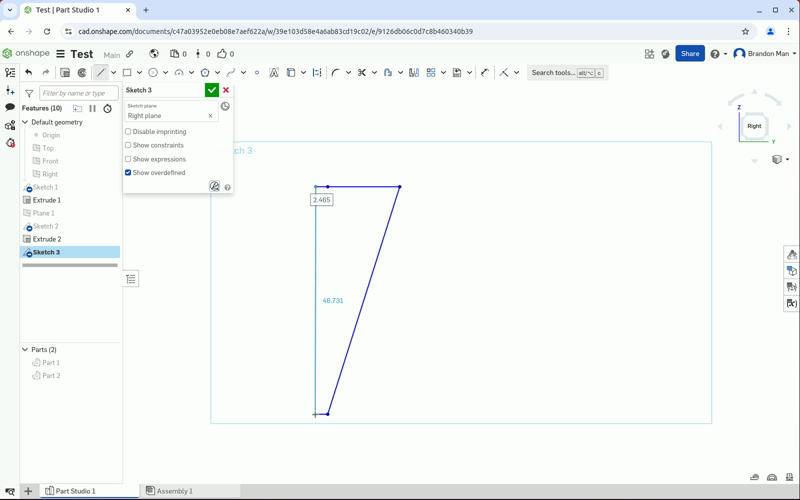
key_up(shift)
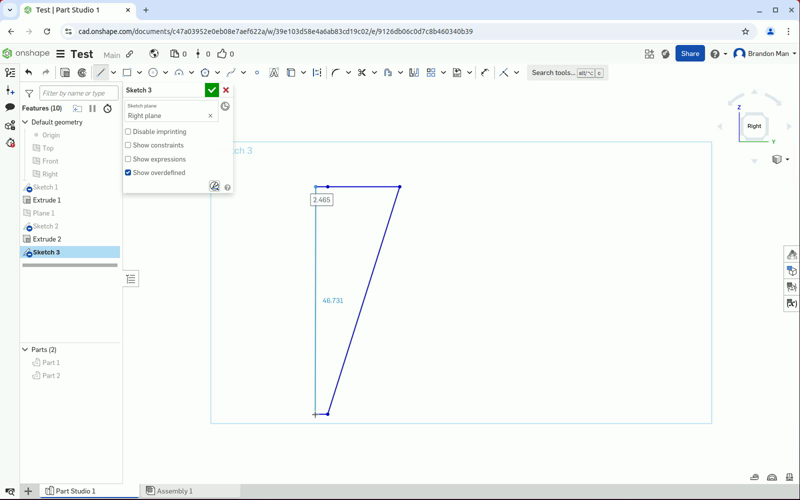
click(315, 414)
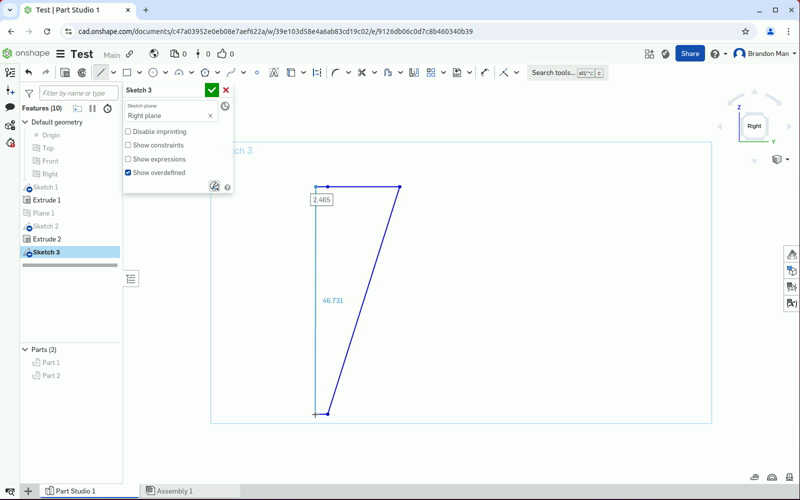
key(esc)
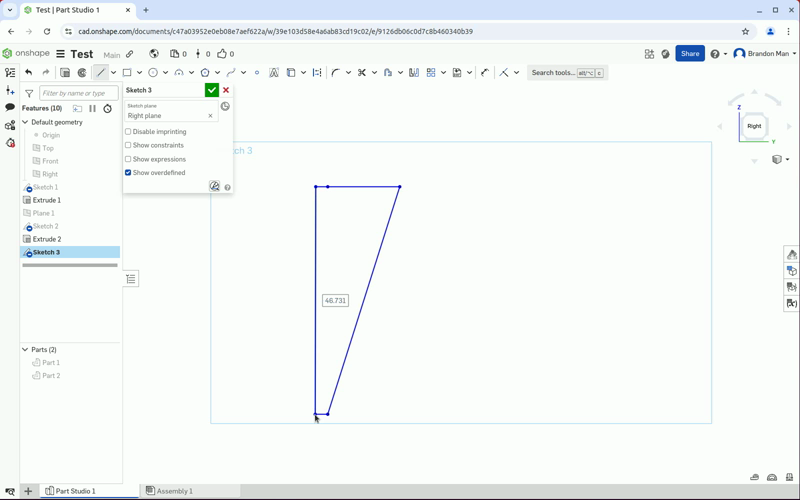
mouse_move(342, 278)
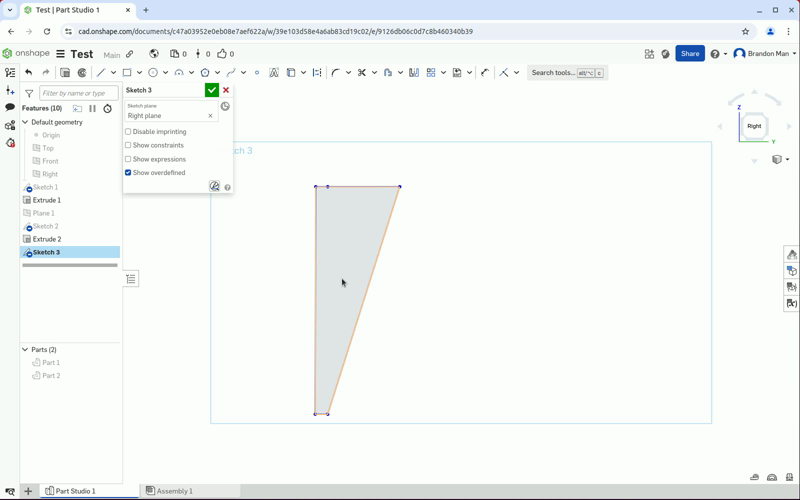
click(342, 278)
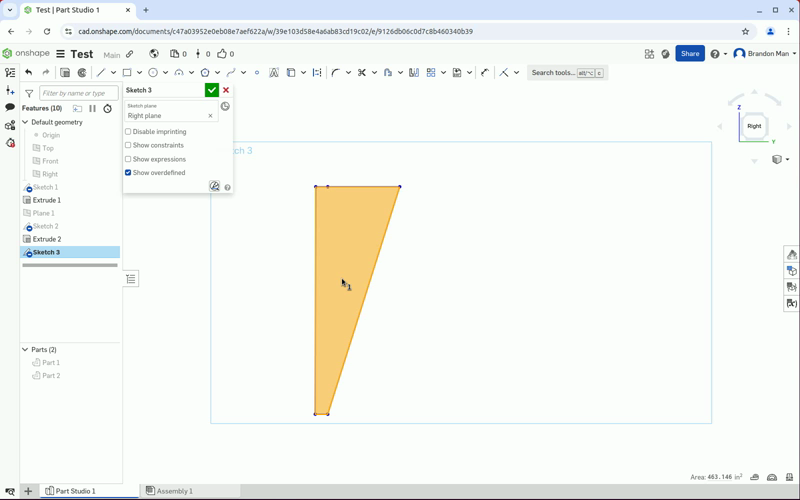
mouse_move(73, 352)
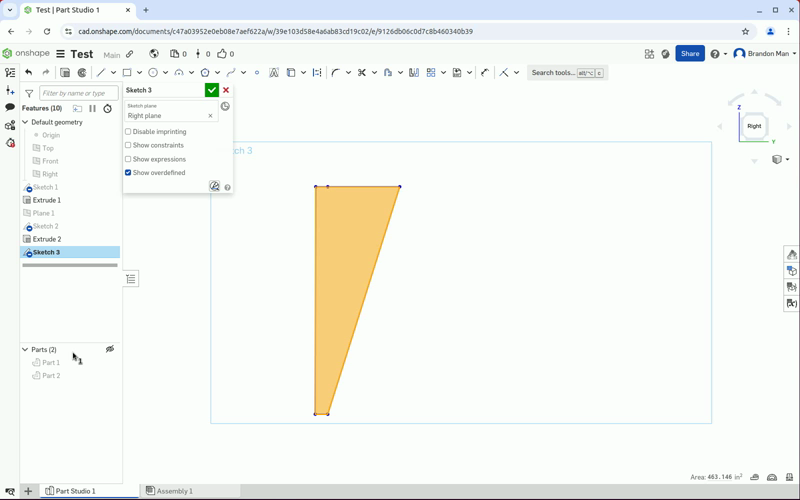
key(shift+y)
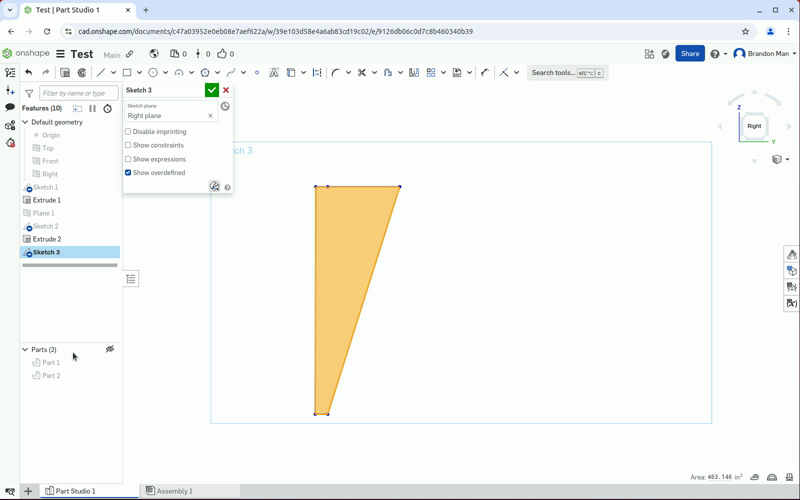
key(shift+e)
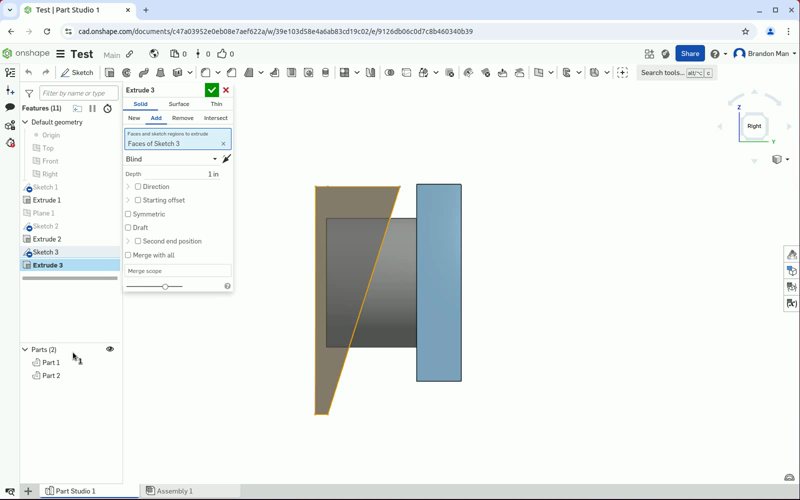
mouse_move(143, 106)
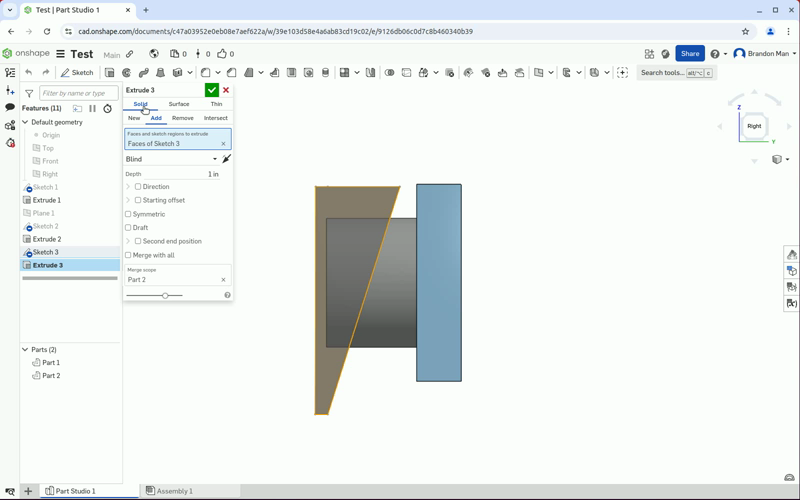
click(143, 106)
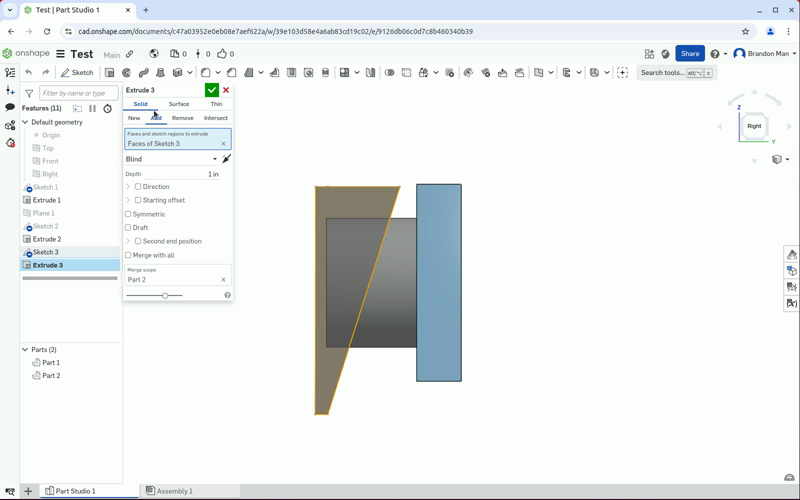
mouse_move(186, 120)
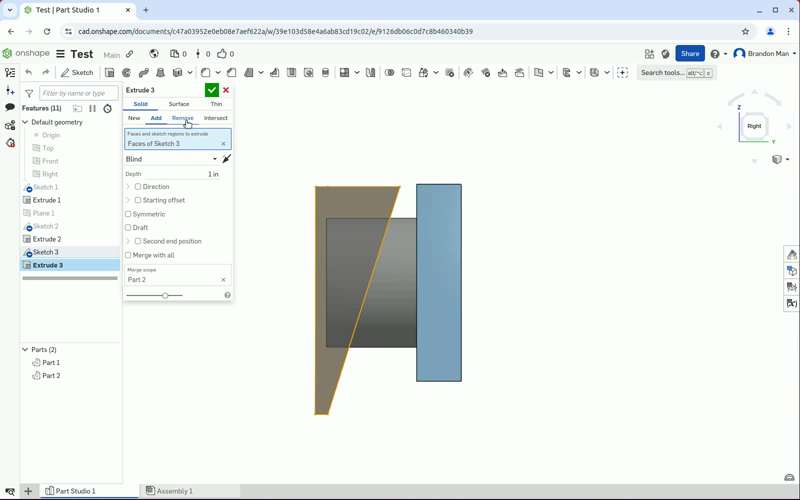
click(186, 120)
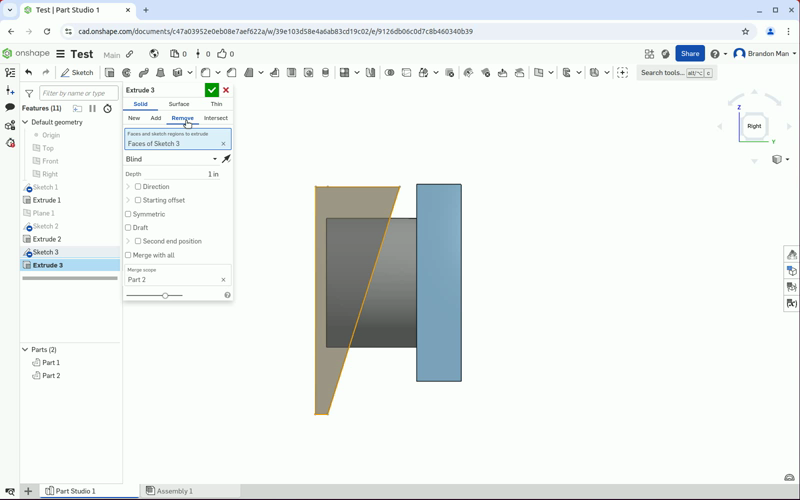
key(tab, 4)
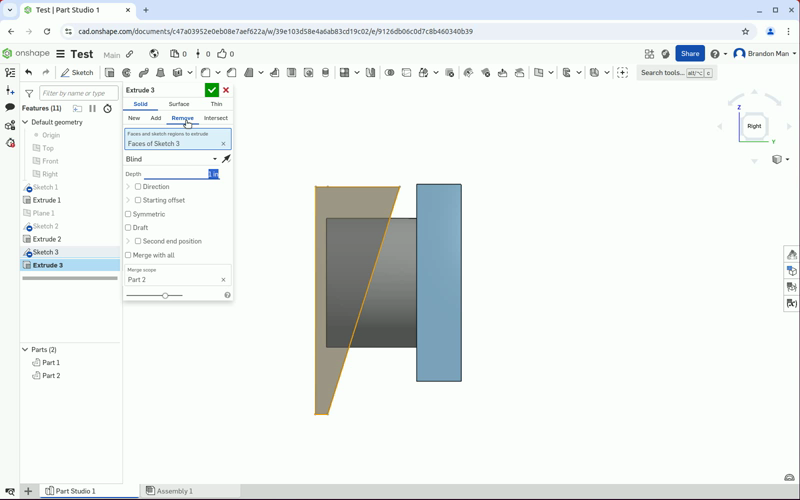
text(39.476)
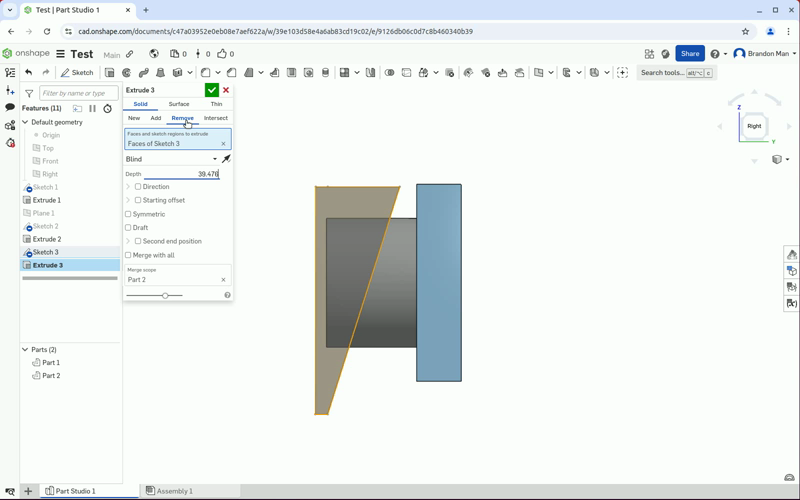
key(tab, 3)
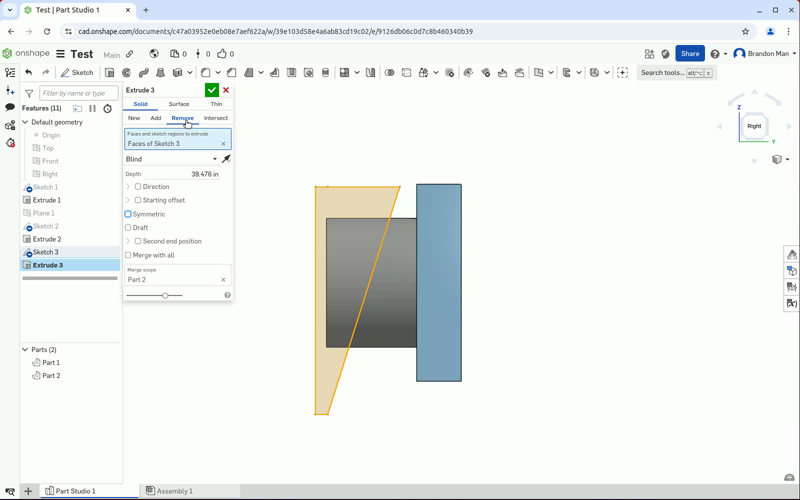
key(space)
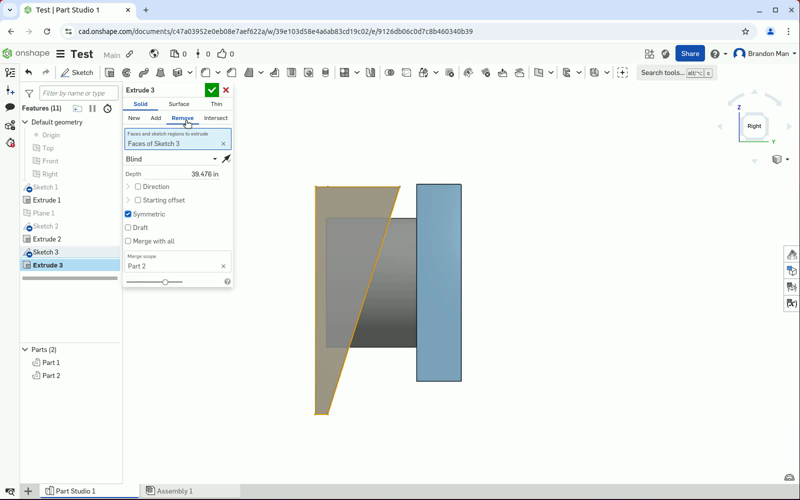
key(tab, 2)
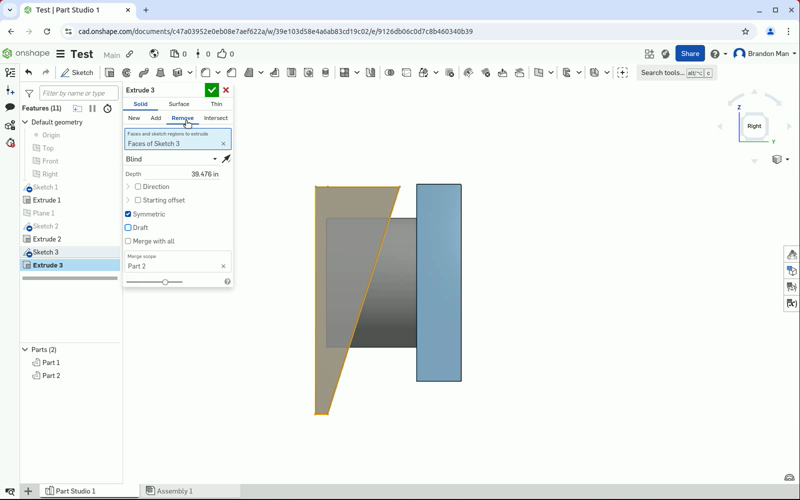
key(space)
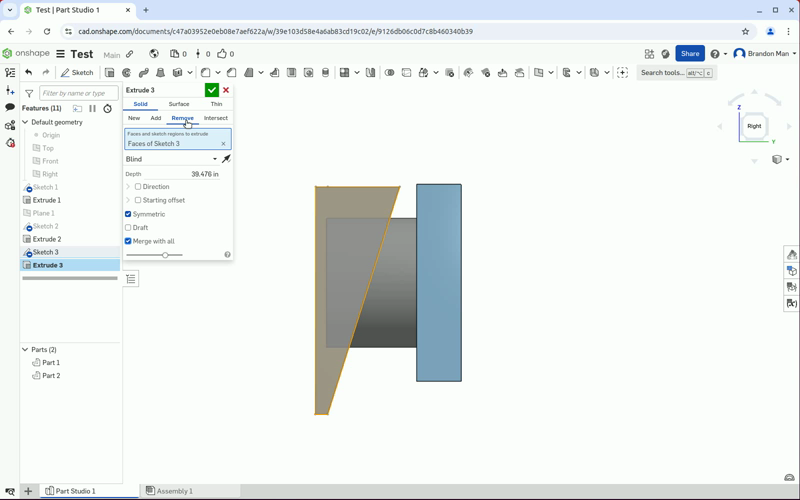
key(enter)
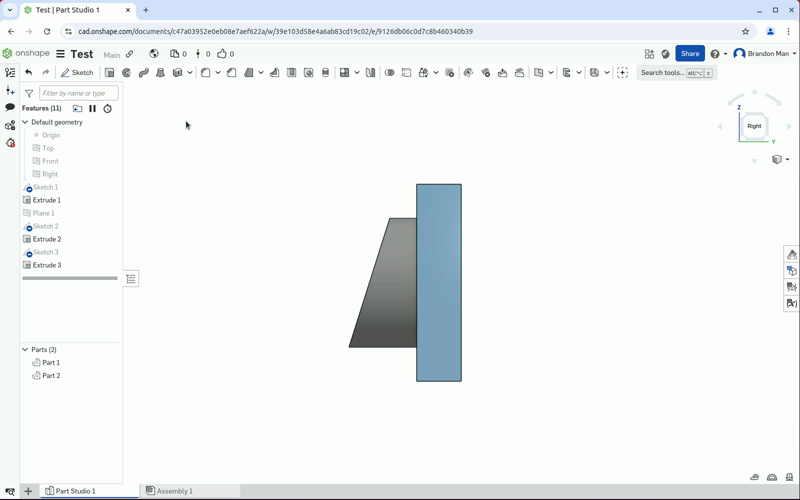
key(shift+h)
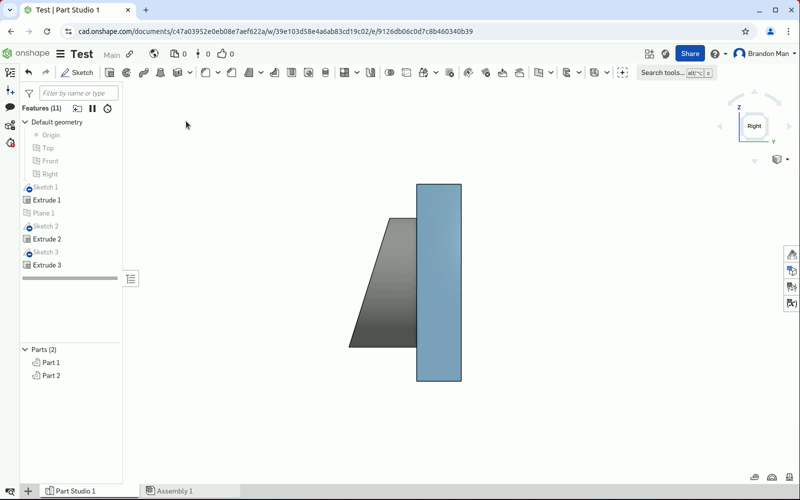
key(shift+h)
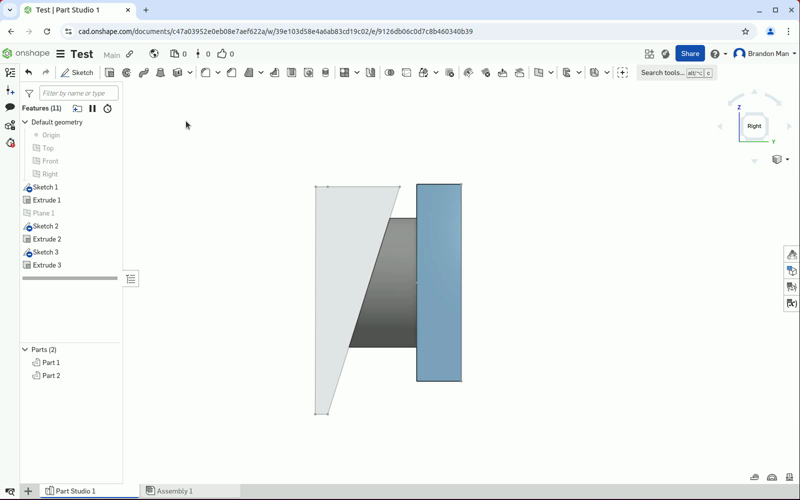
key(shift+7)
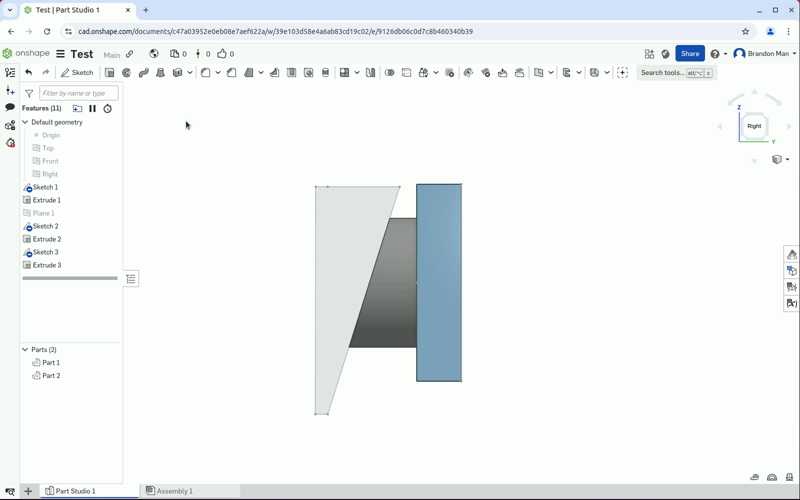
key(right, 2)
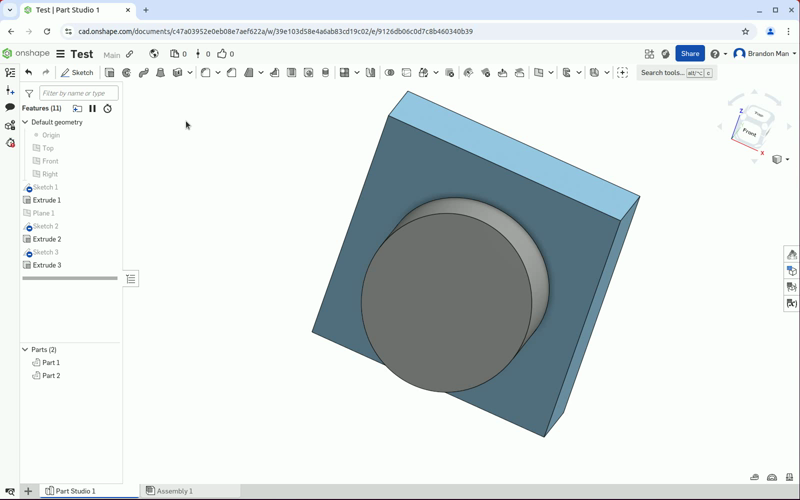
key(down, 2)
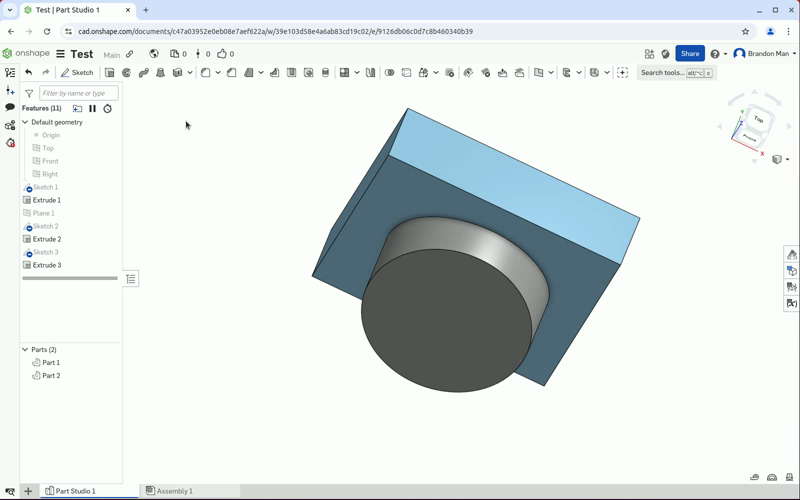
key(up, 2)
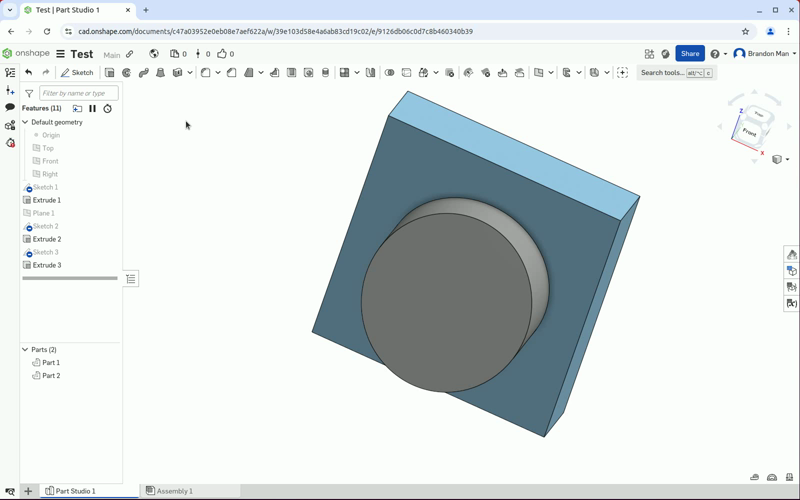
key(left, 2)
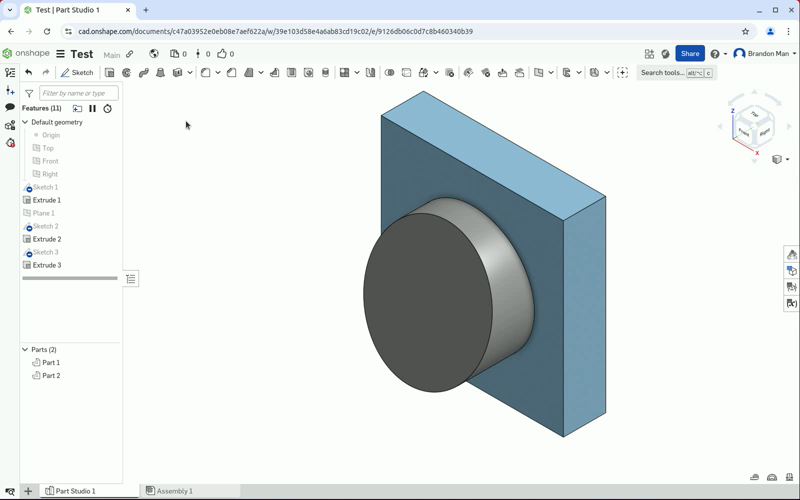
mouse_move(73, 189)
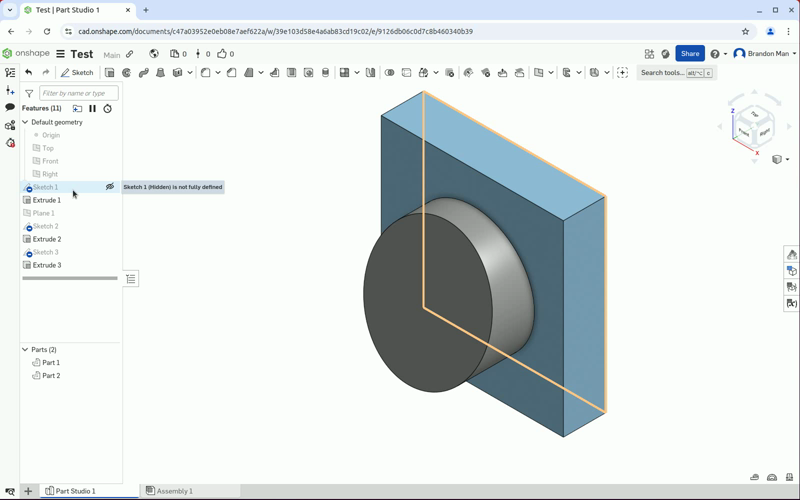
click(73, 189)